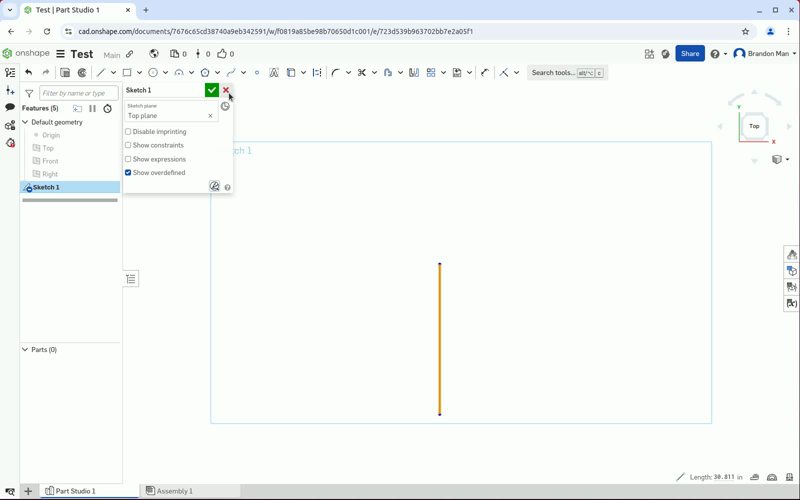
key(shift+h)
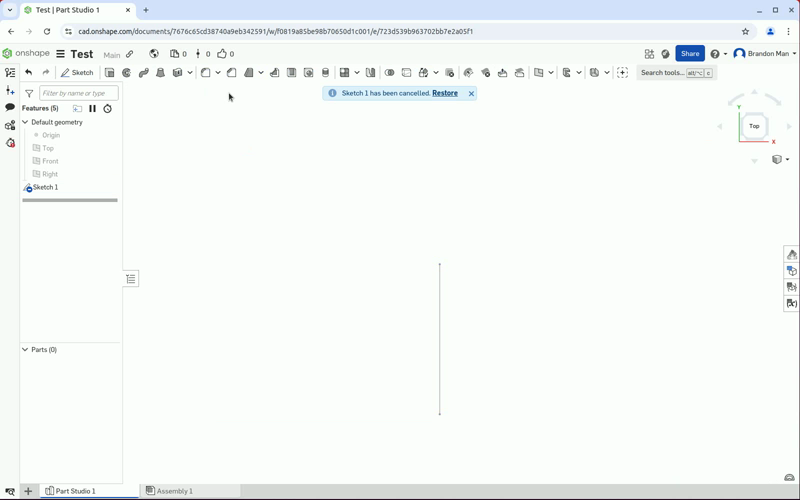
key(shift+s)
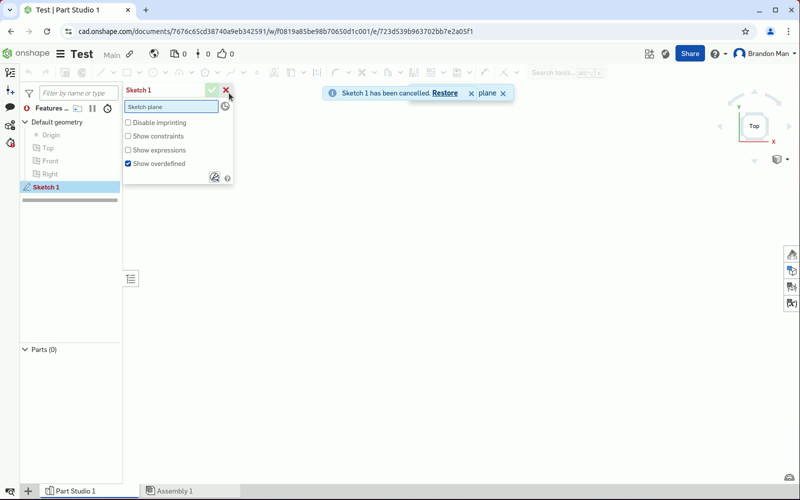
mouse_move(73, 150)
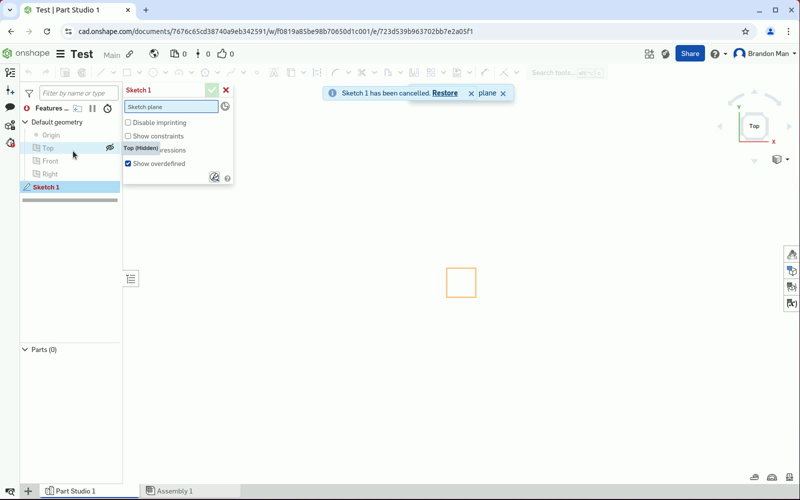
click(73, 150)
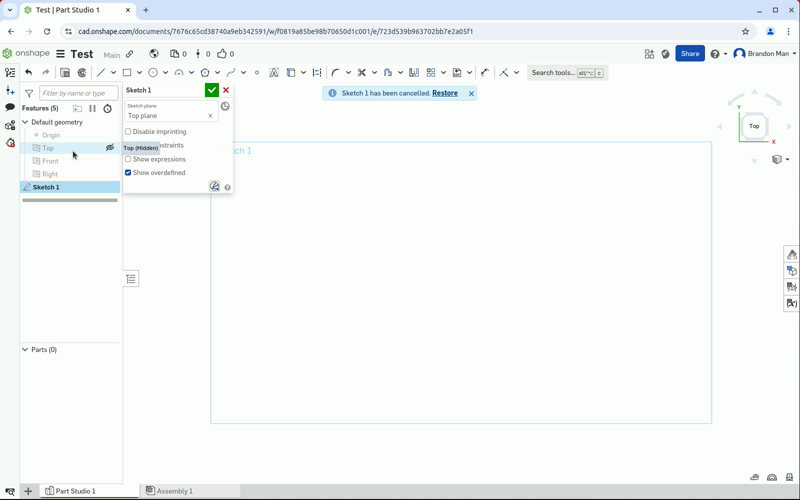
mouse_move(73, 352)
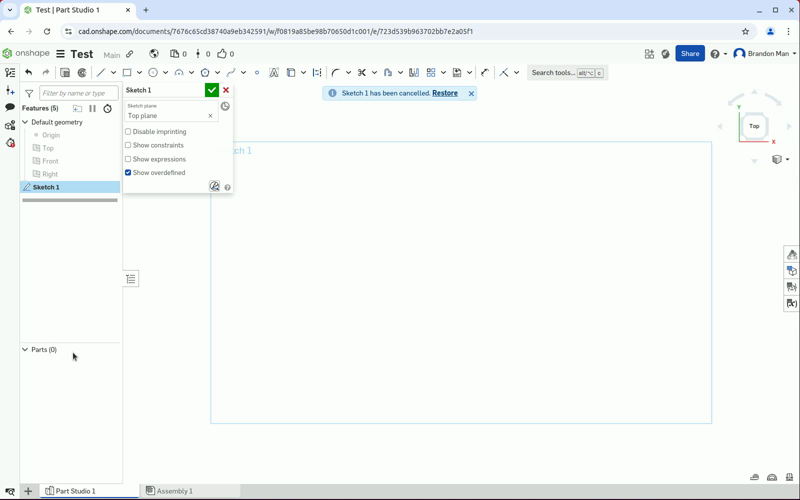
key(y)
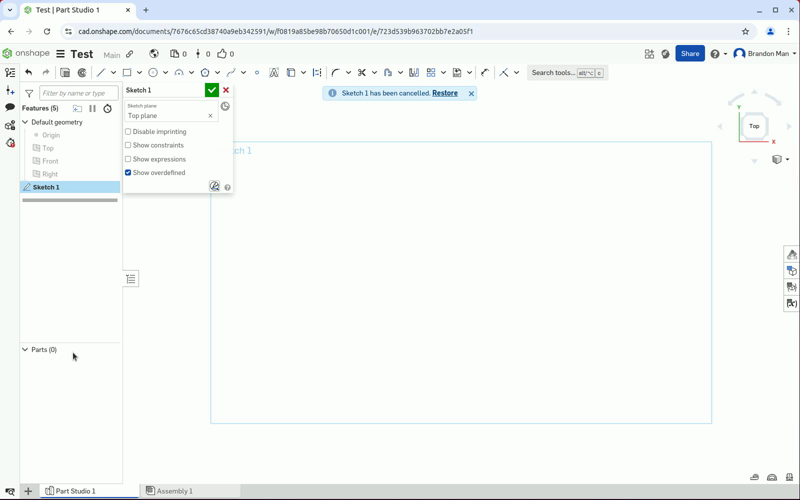
key(c)
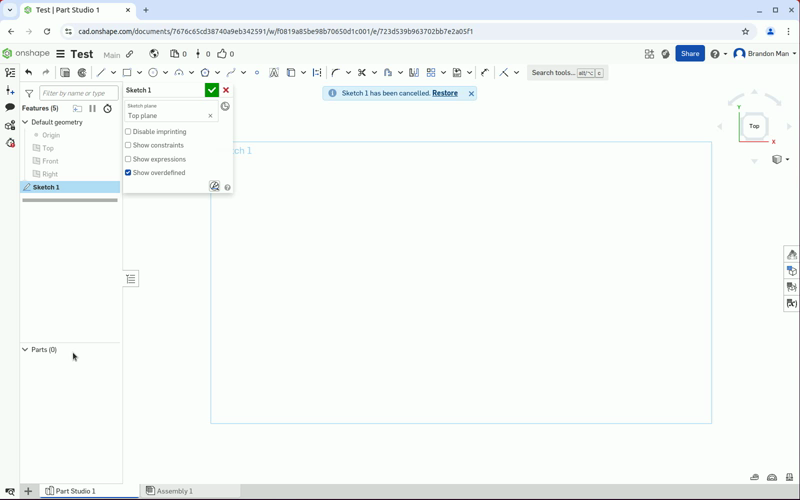
key_down(shift)
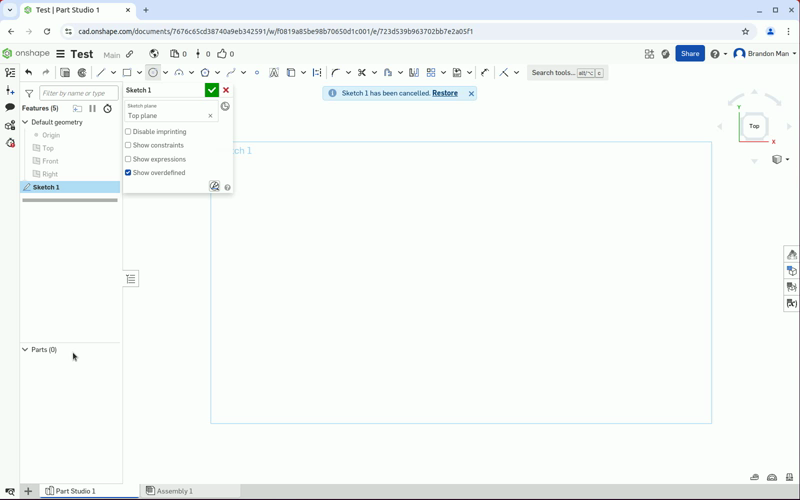
mouse_move(356, 333)
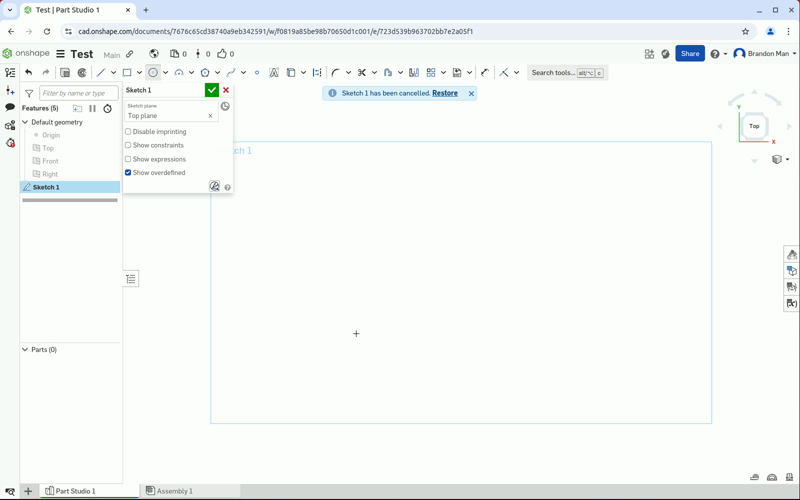
click(356, 333)
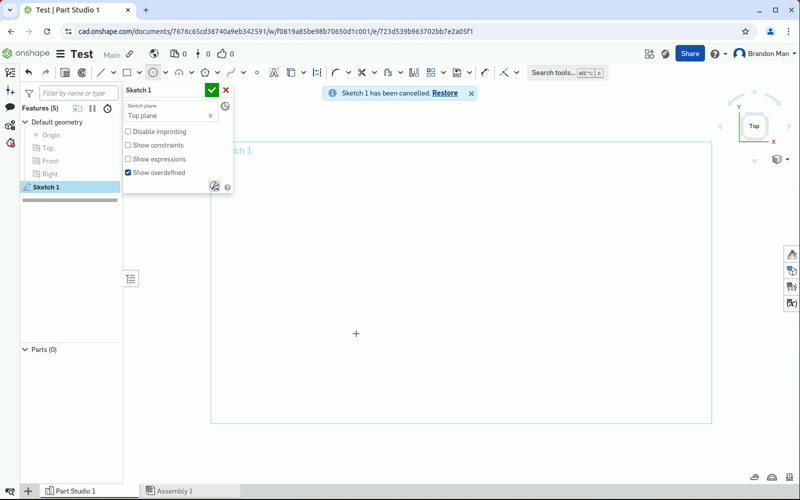
key_up(shift)
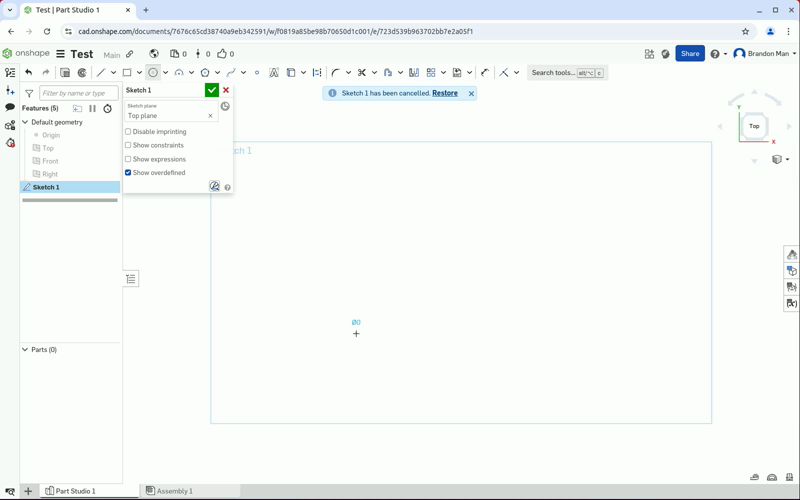
mouse_move(364, 333)
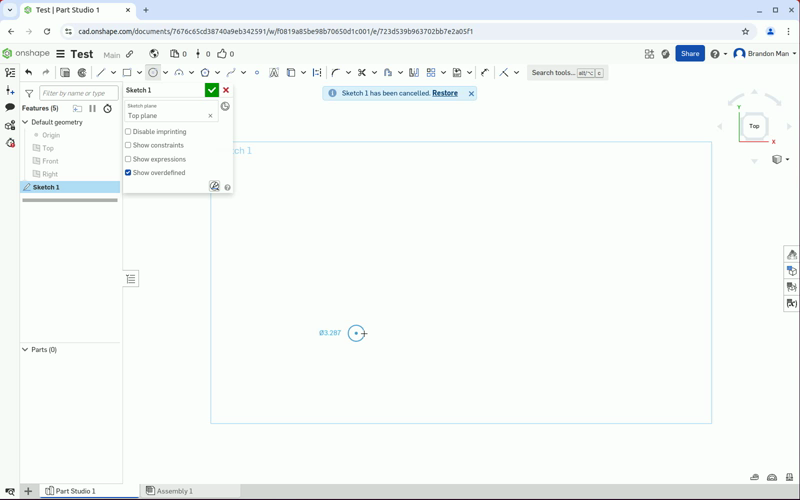
click(364, 333)
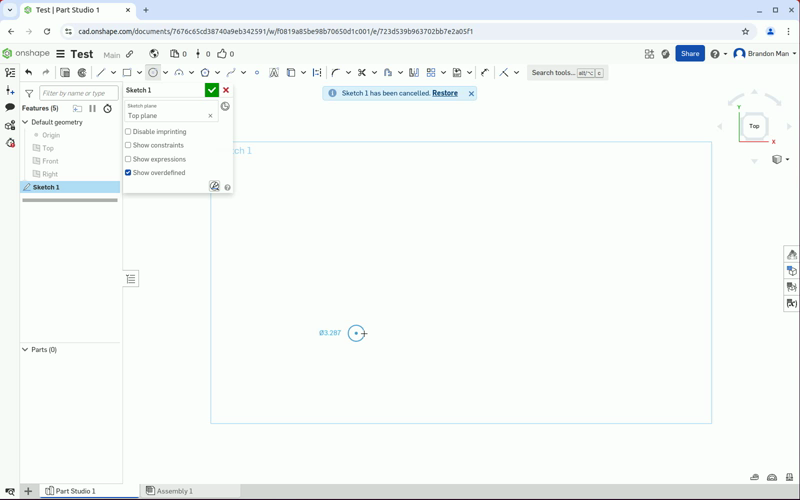
key(esc)
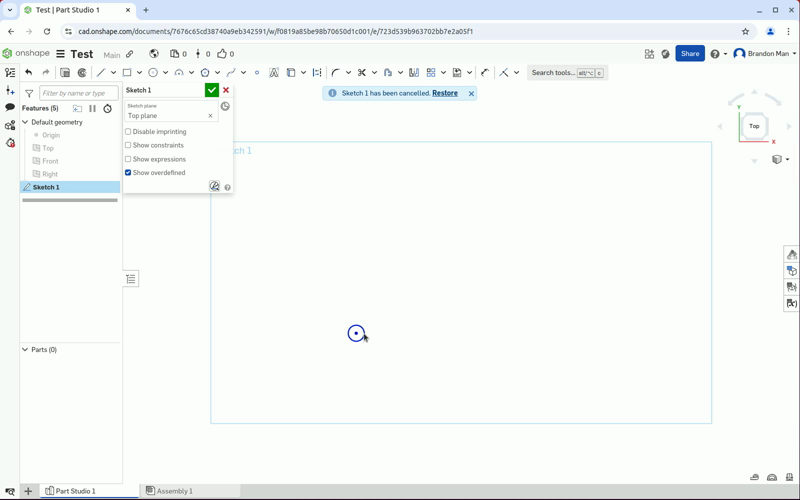
mouse_move(350, 328)
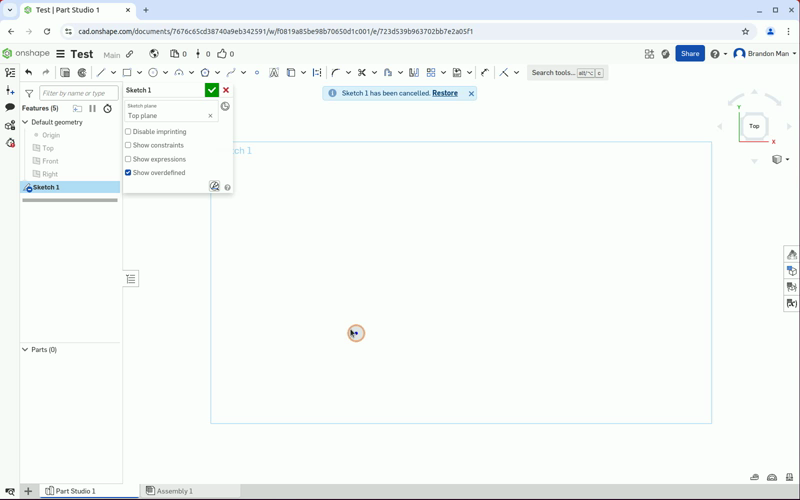
scroll(6)
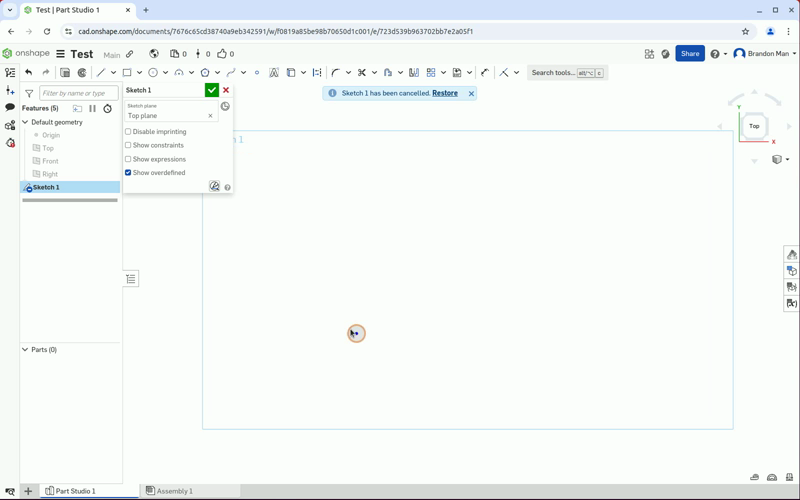
scroll(6)
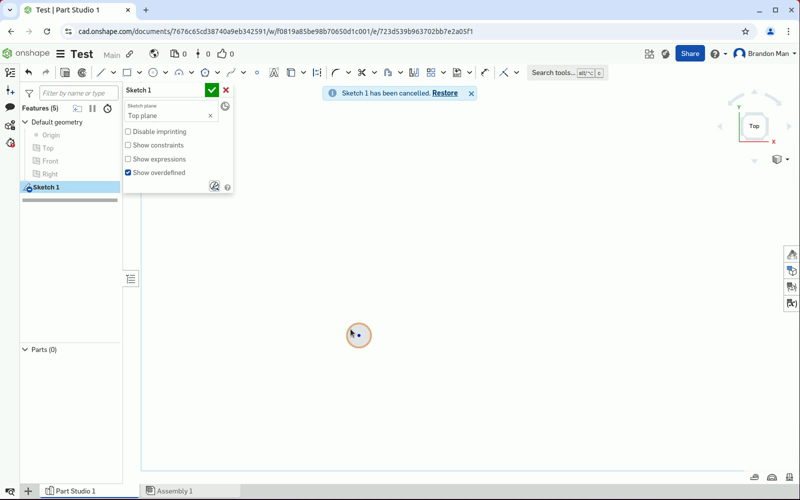
scroll(6)
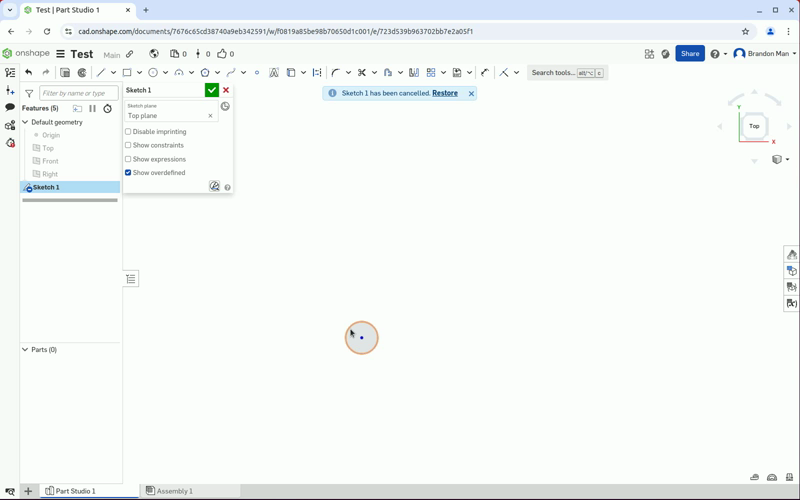
scroll(6)
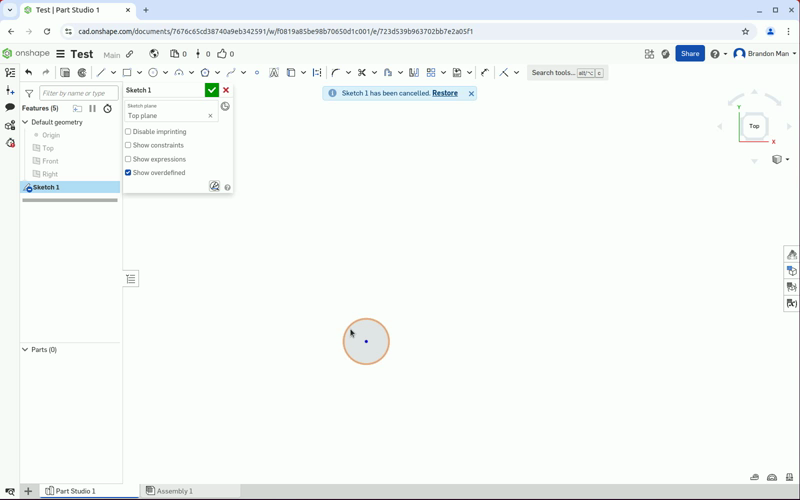
scroll(6)
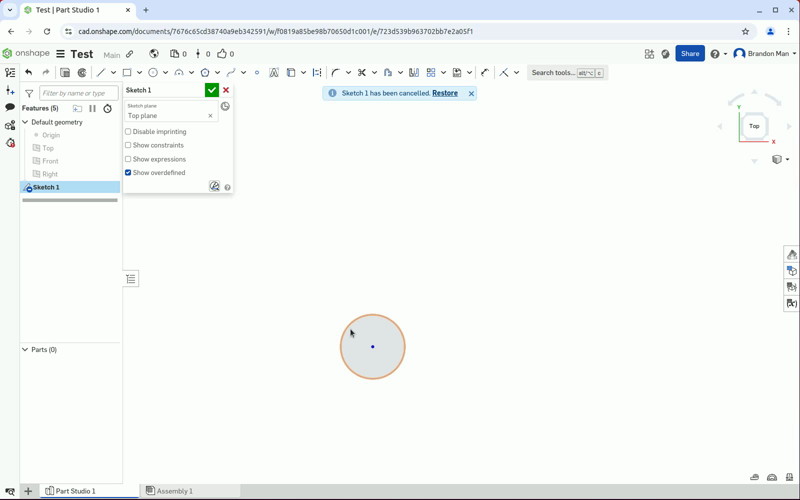
scroll(6)
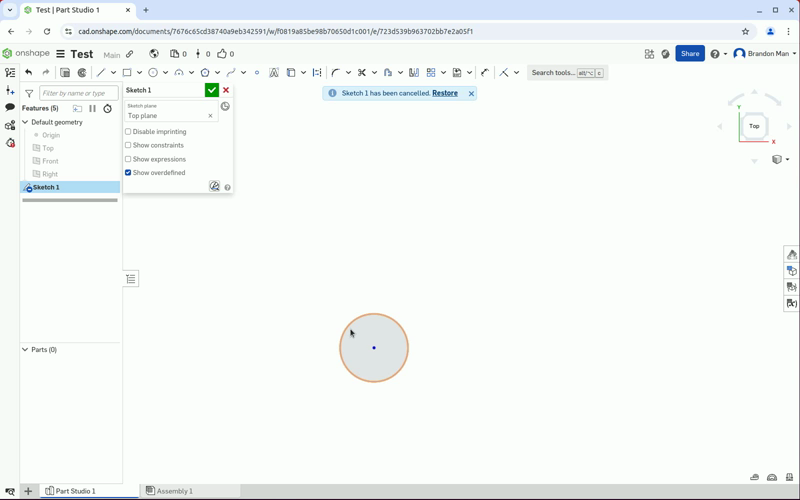
scroll(6)
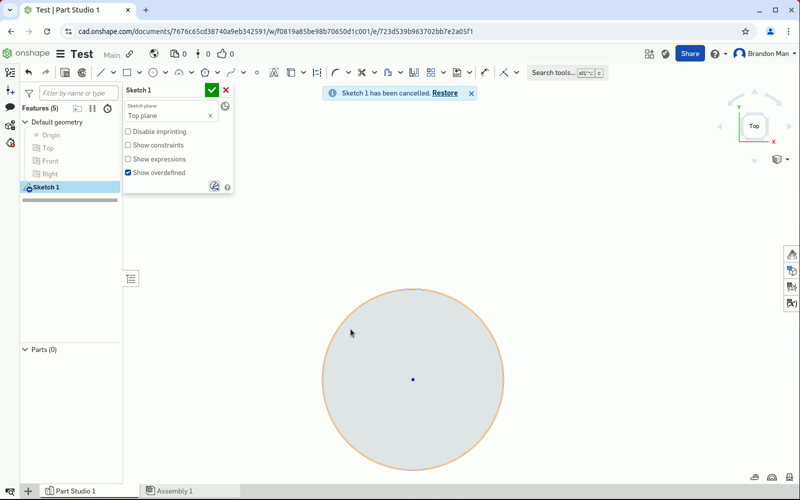
click(350, 328)
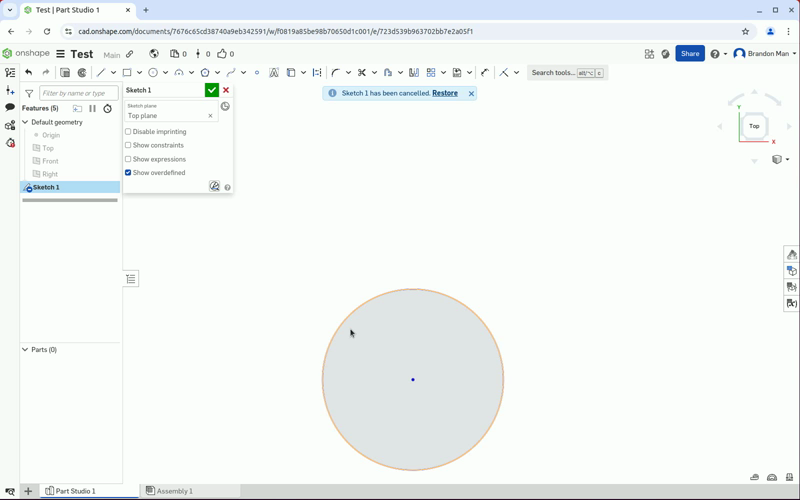
scroll(-6)
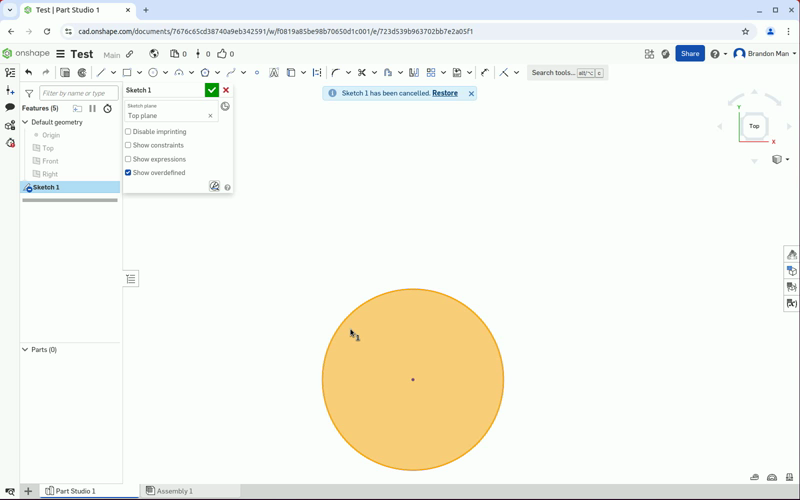
scroll(-6)
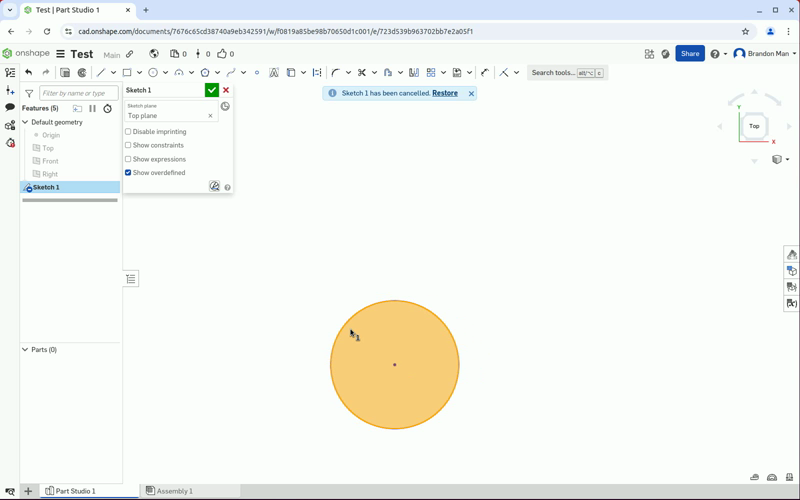
scroll(-6)
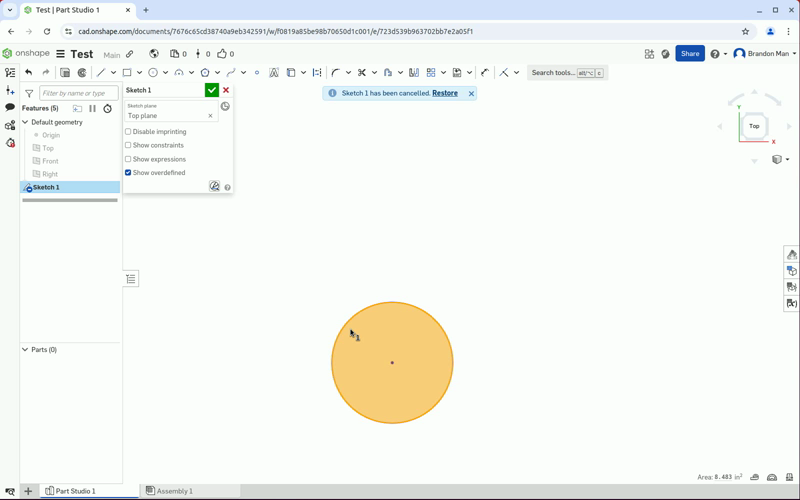
scroll(-6)
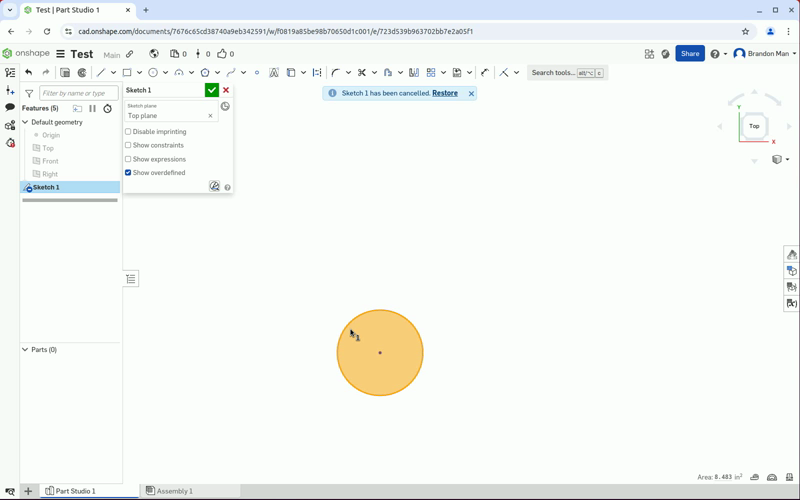
scroll(-6)
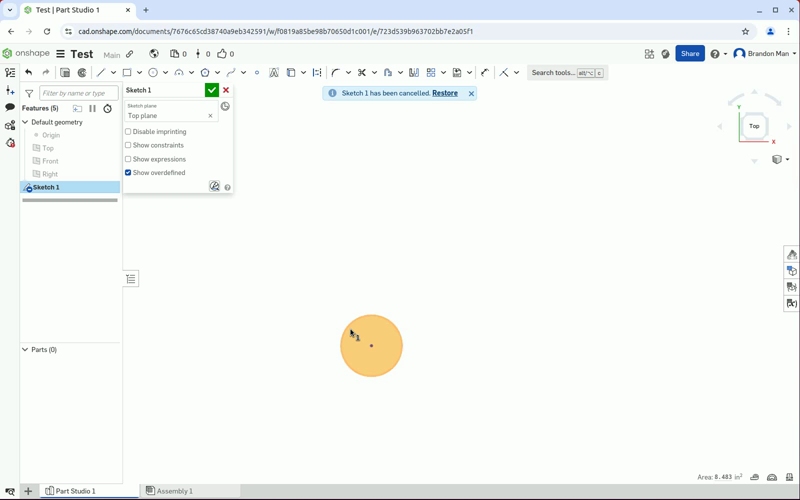
scroll(-6)
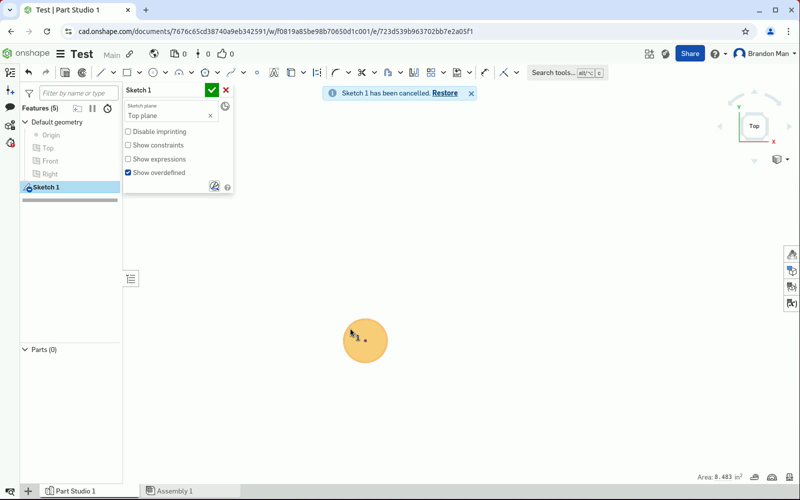
scroll(-6)
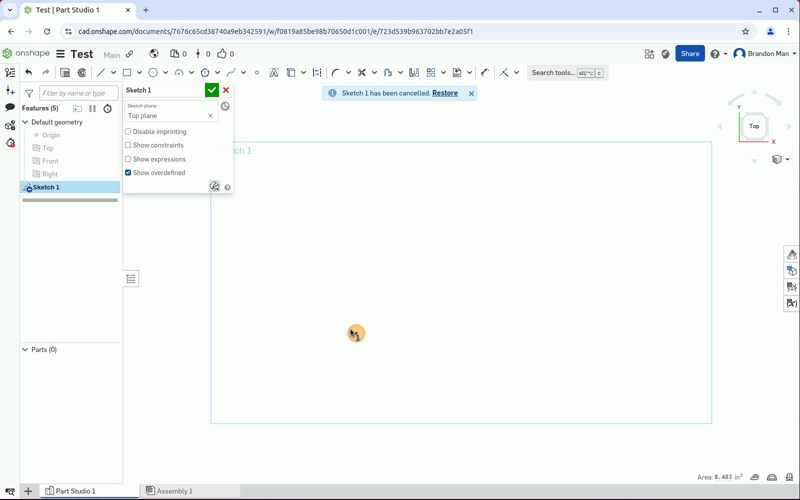
mouse_move(73, 352)
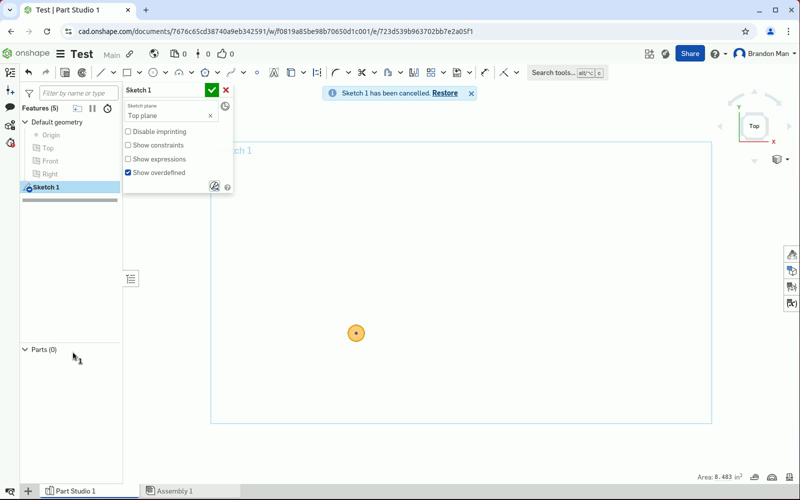
key(shift+y)
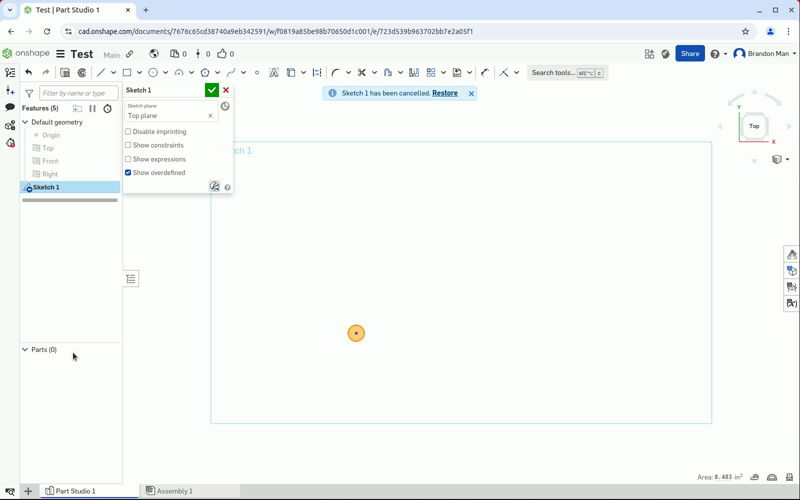
key(shift+e)
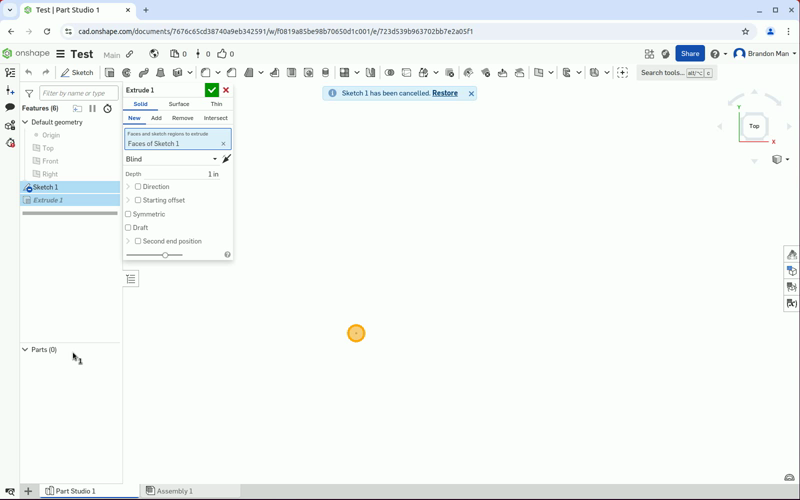
mouse_move(143, 106)
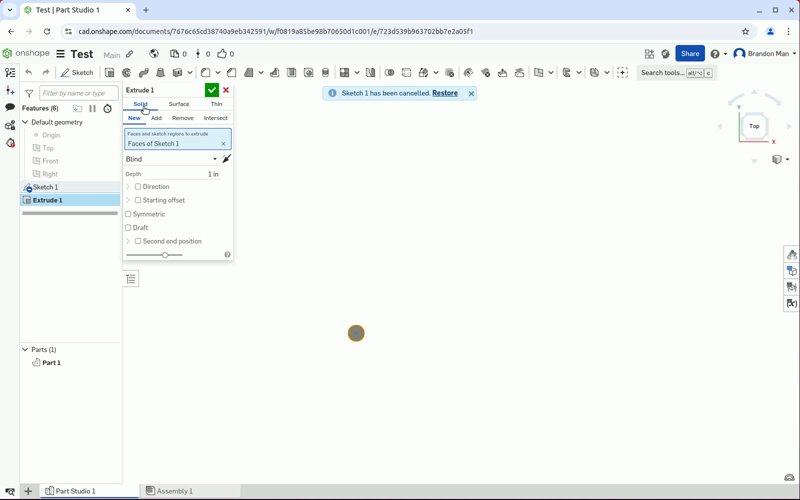
click(143, 106)
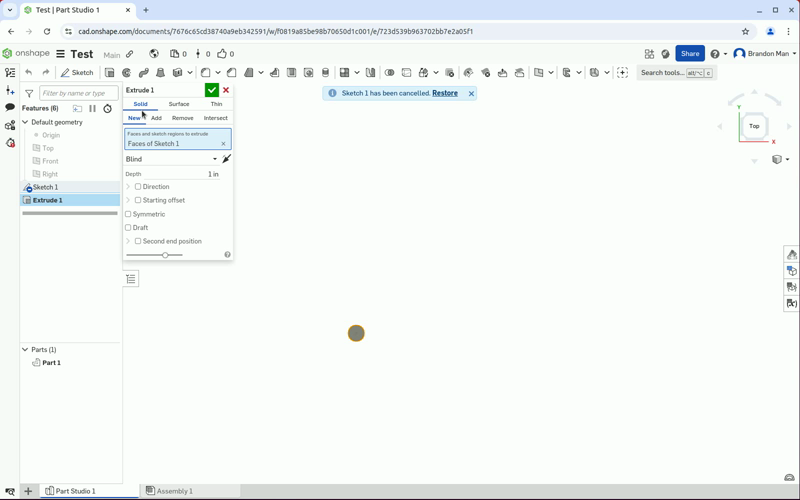
mouse_move(137, 120)
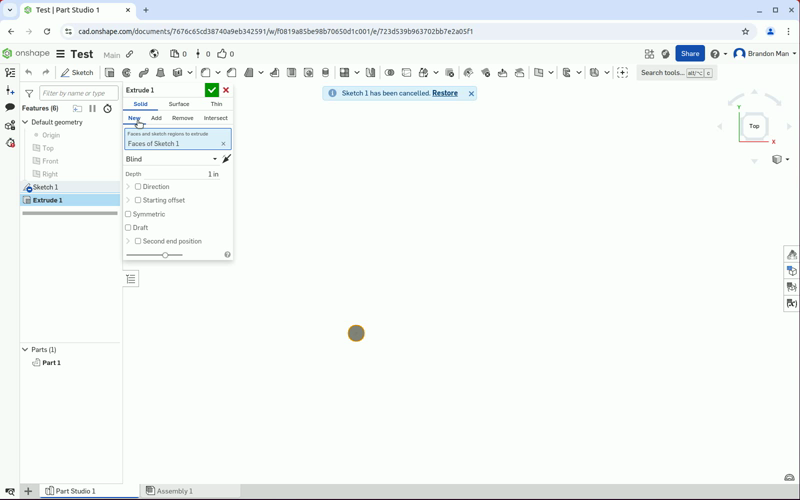
click(137, 120)
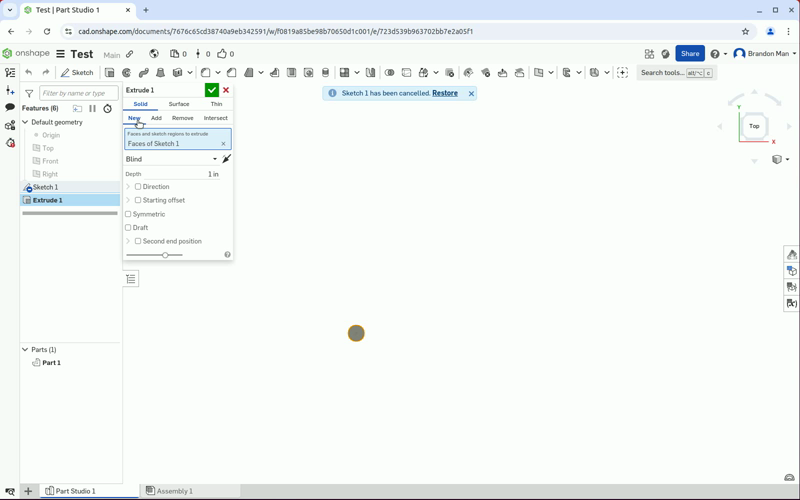
key(tab, 4)
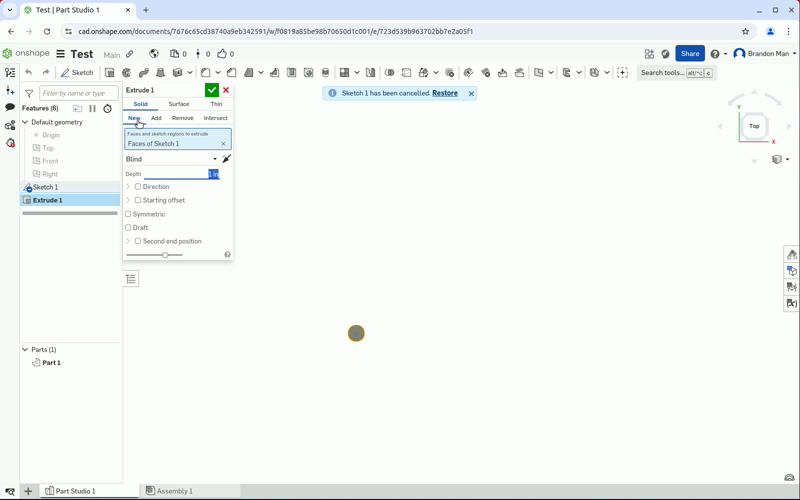
text(1.685)
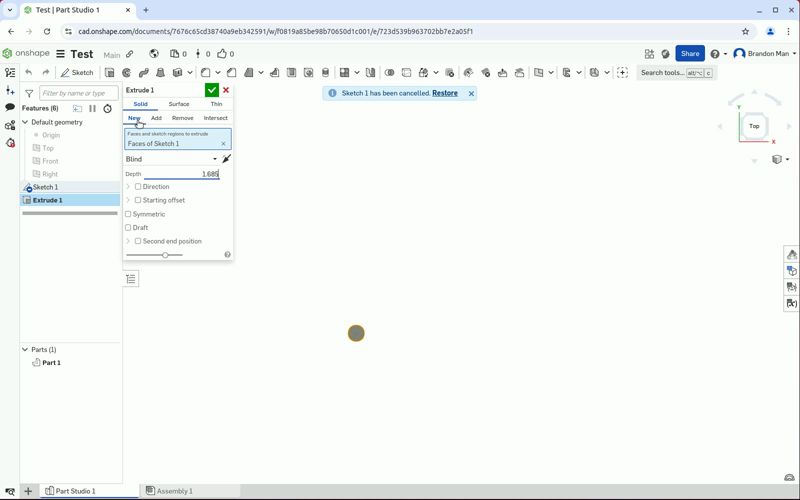
key(enter)
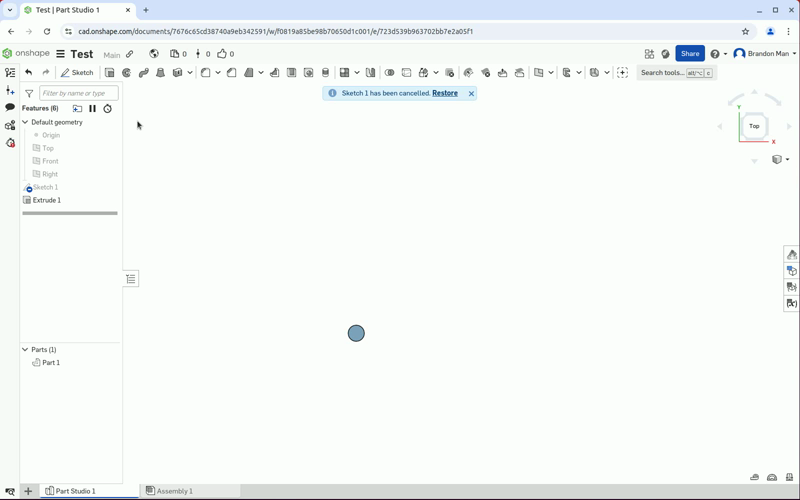
key(shift+h)
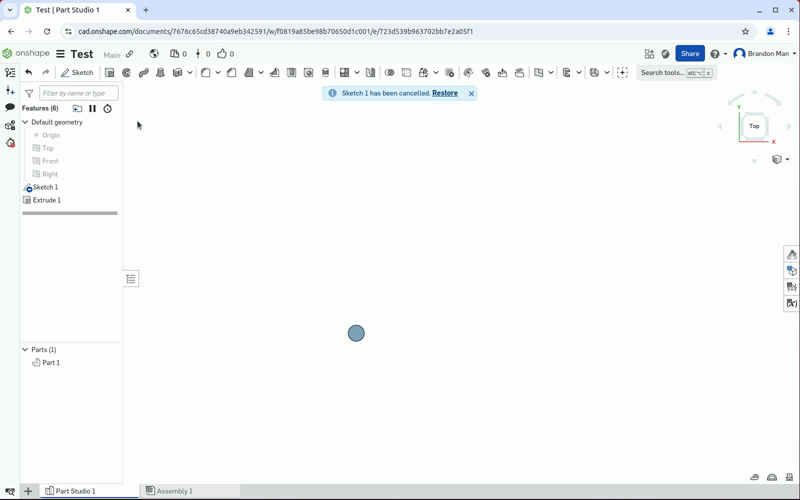
key(shift+h)
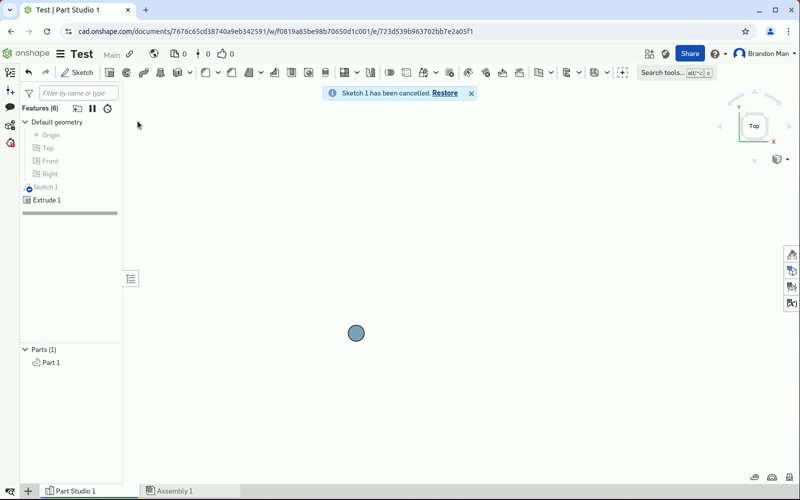
mouse_move(73, 189)
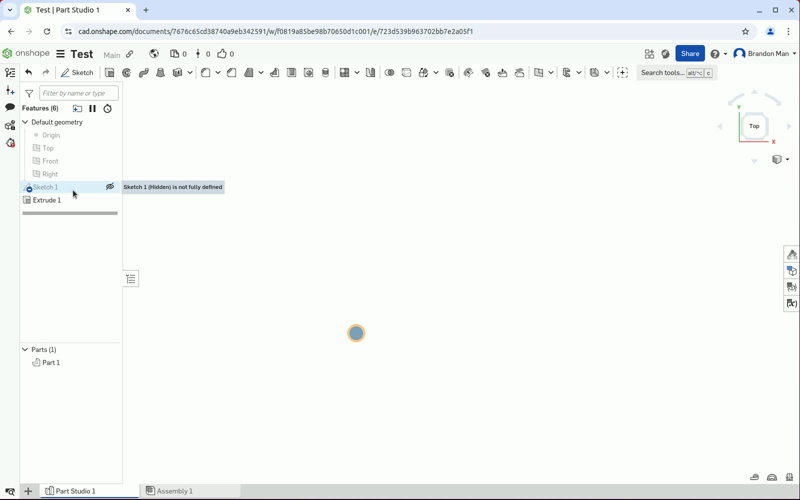
click(73, 189)
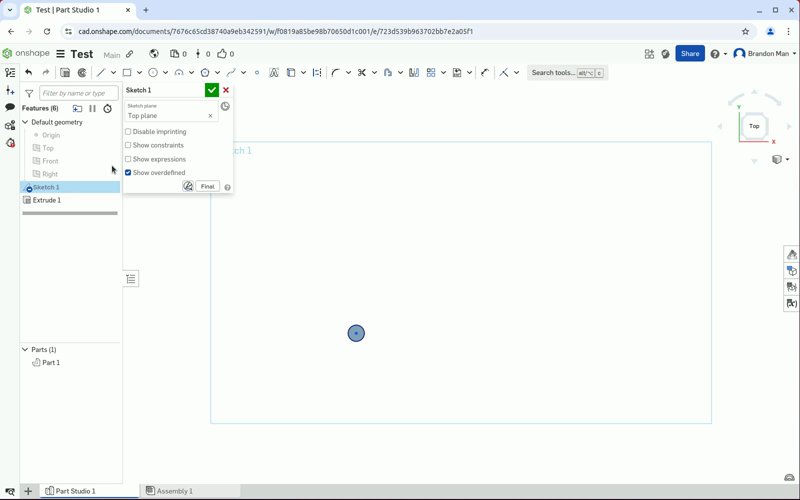
mouse_move(229, 92)
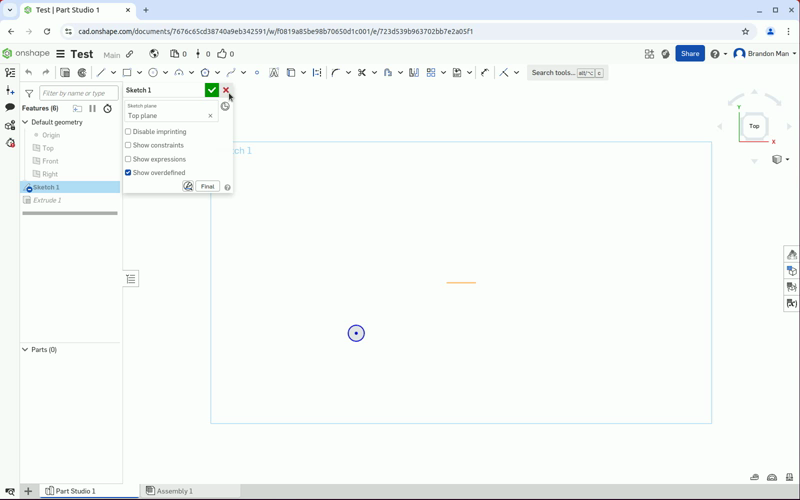
click(229, 92)
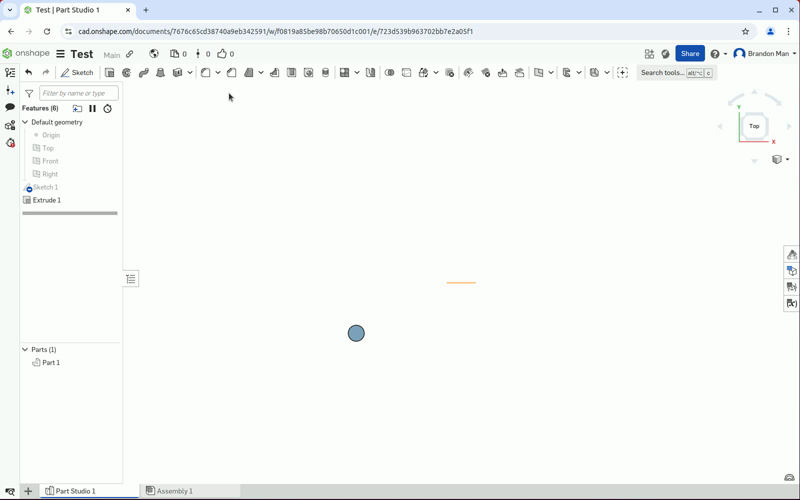
mouse_move(541, 75)
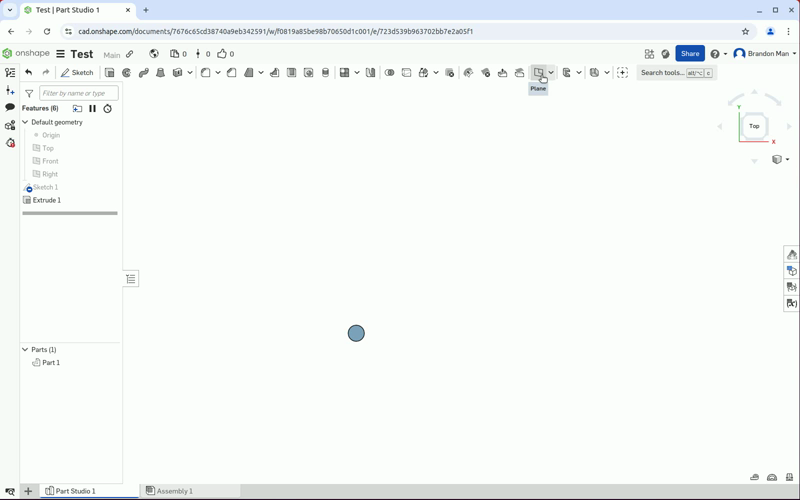
click(541, 75)
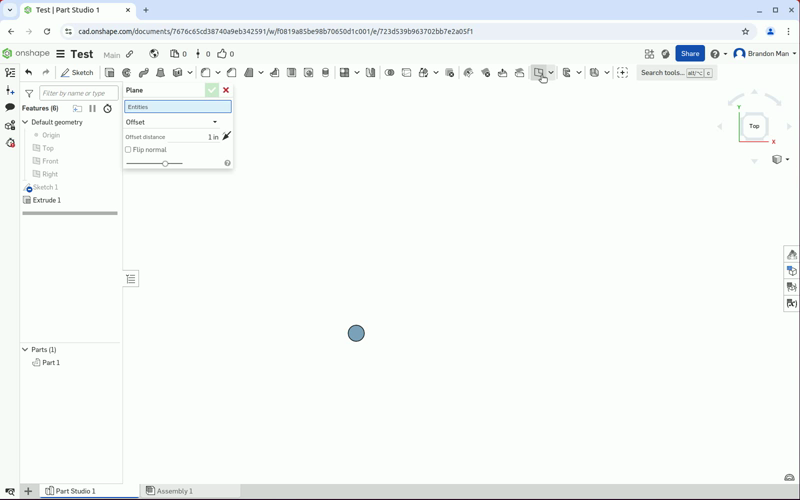
mouse_move(73, 150)
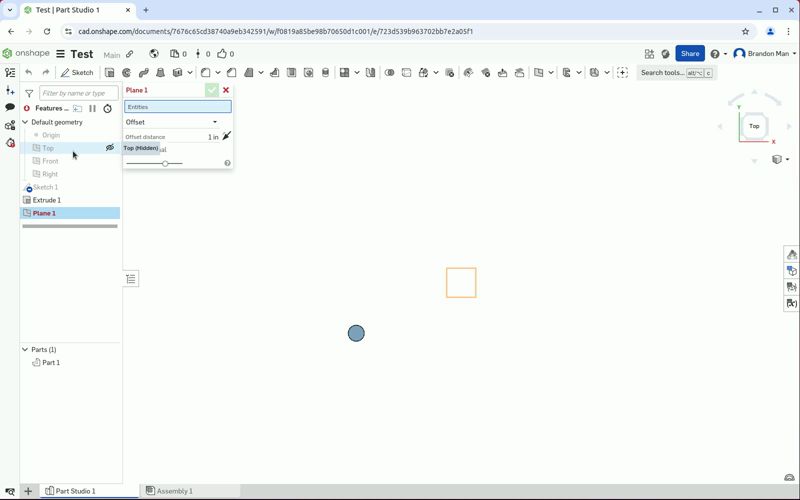
click(73, 150)
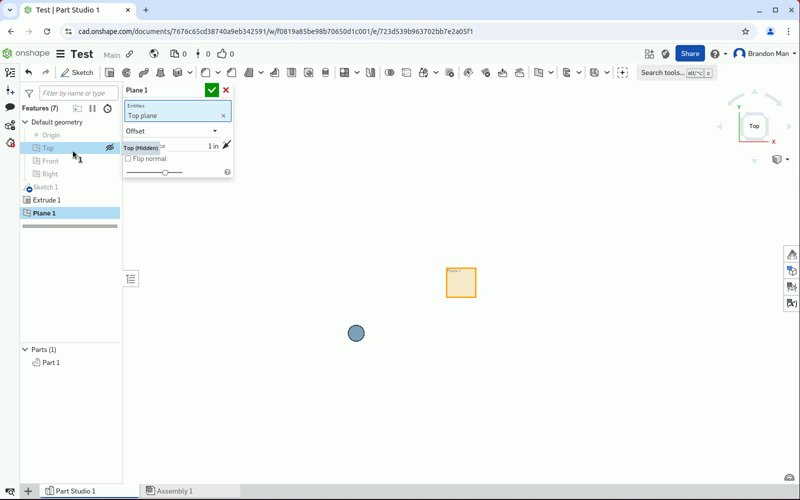
key(tab, 2)
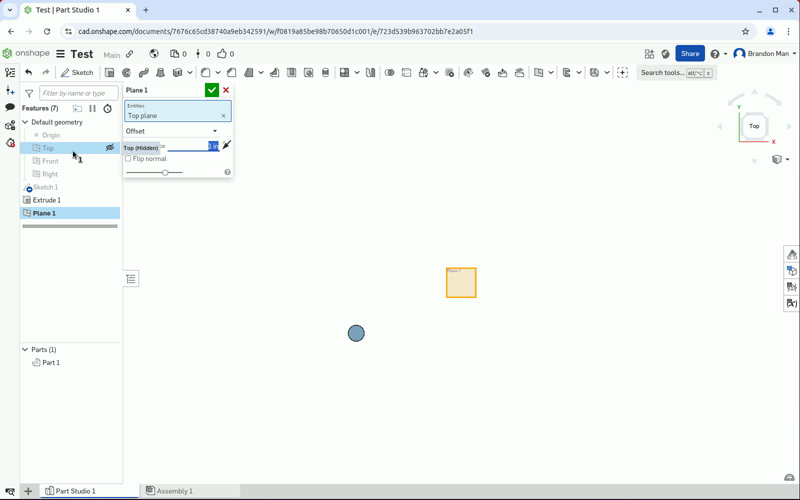
text(1.695)
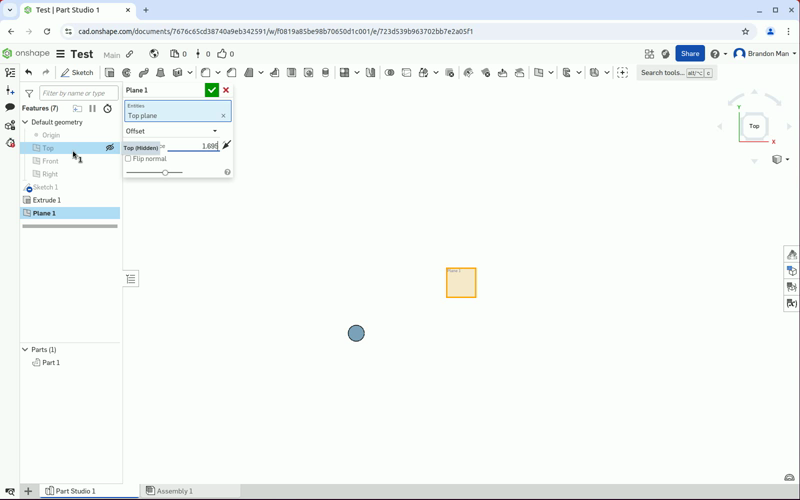
key(enter, 2)
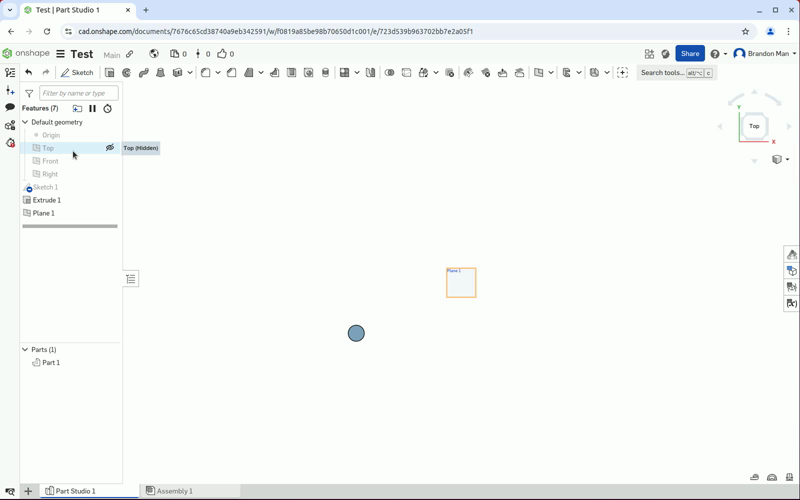
key(shift+s)
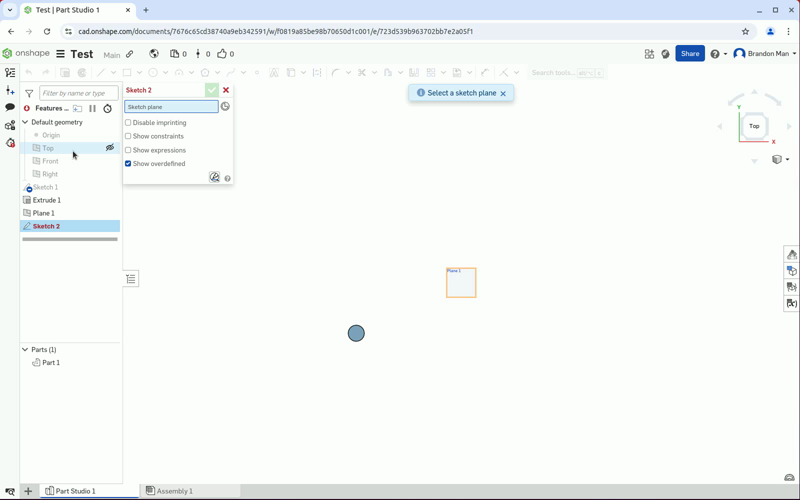
mouse_move(73, 215)
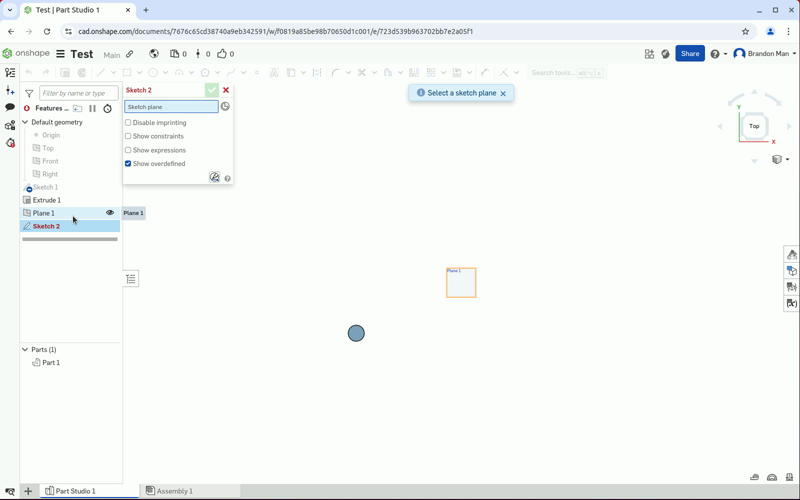
click(73, 215)
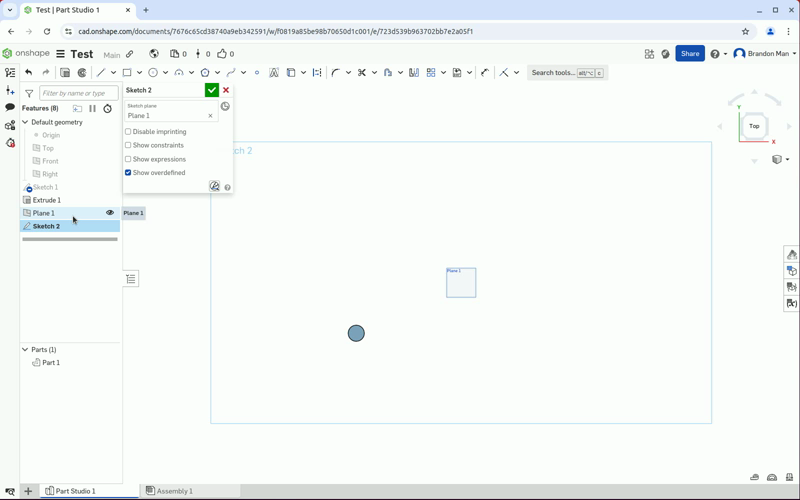
mouse_move(73, 352)
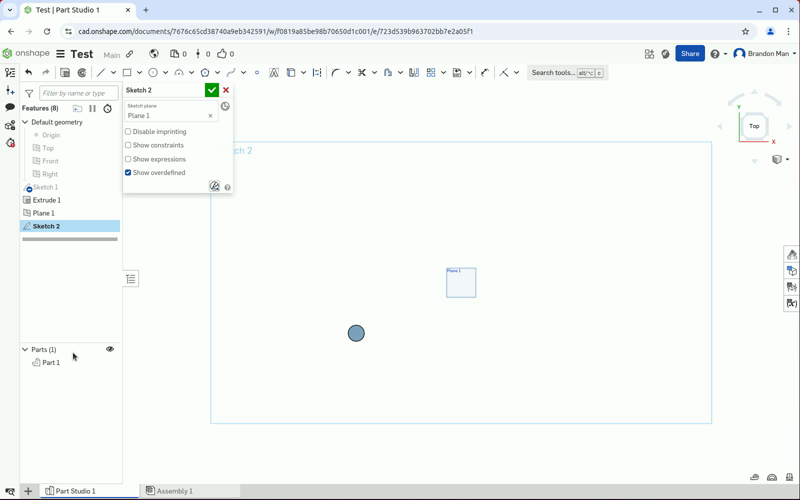
key(y)
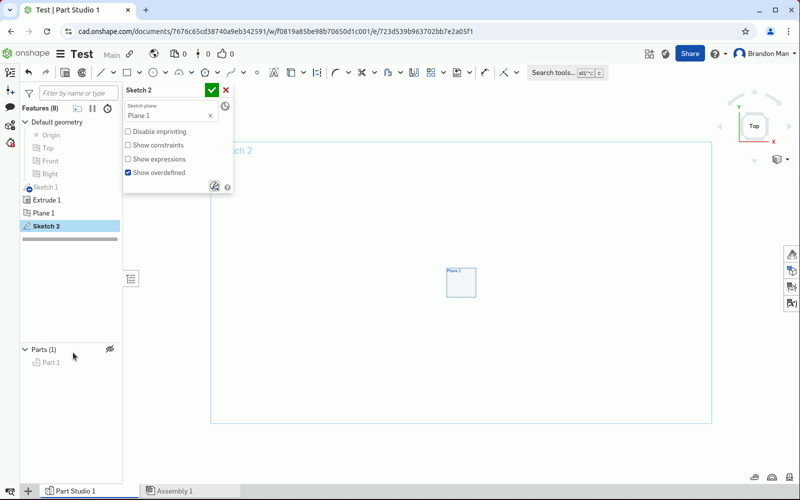
key(c)
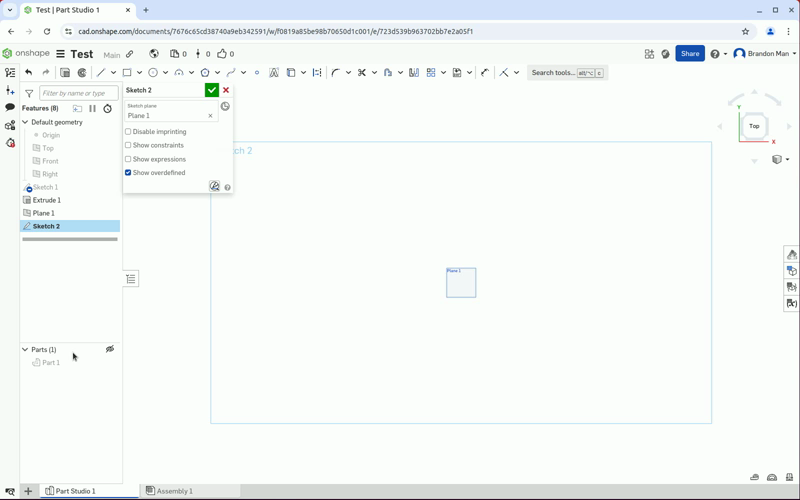
key_down(shift)
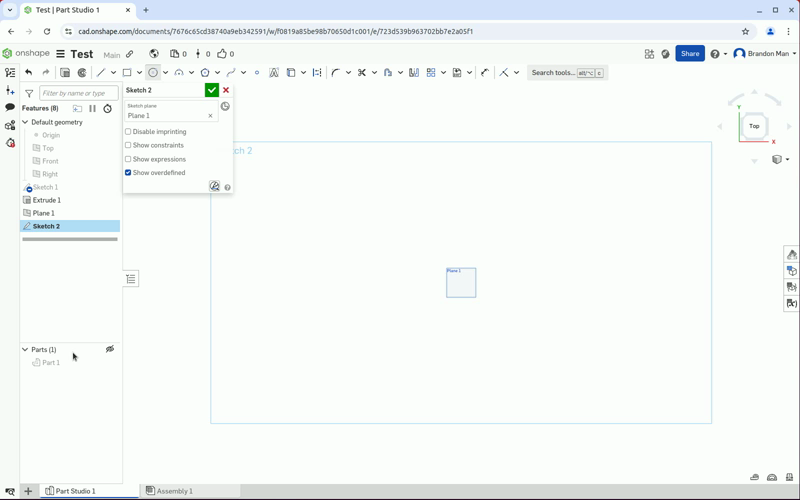
mouse_move(356, 333)
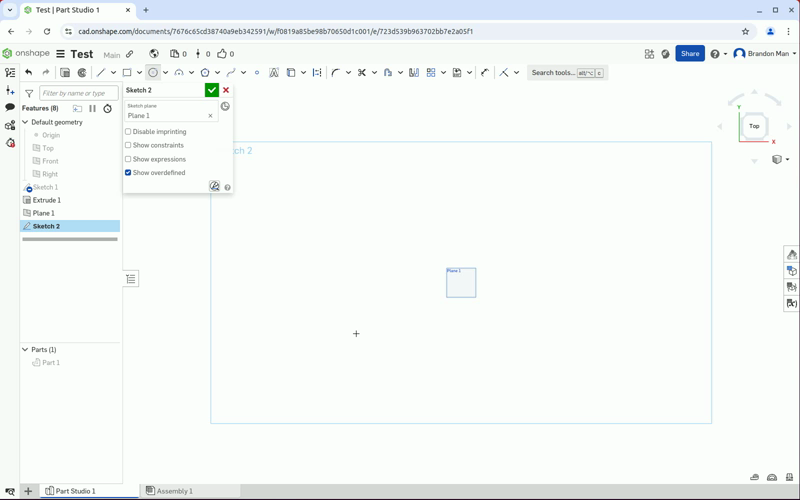
click(356, 333)
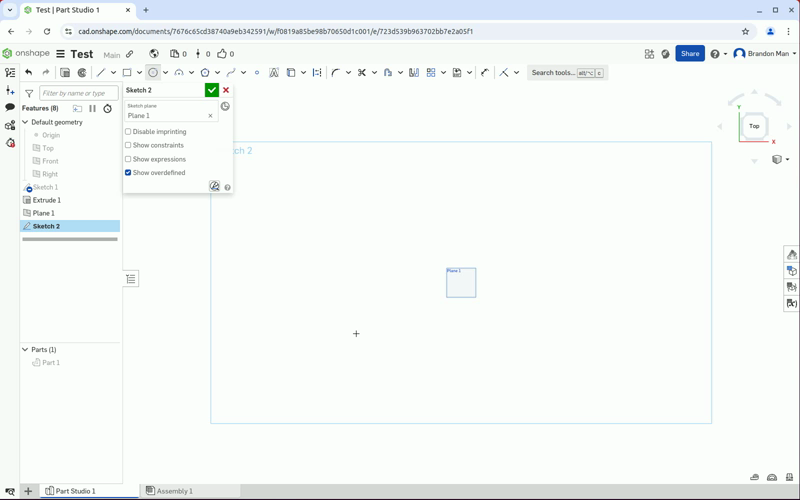
key_up(shift)
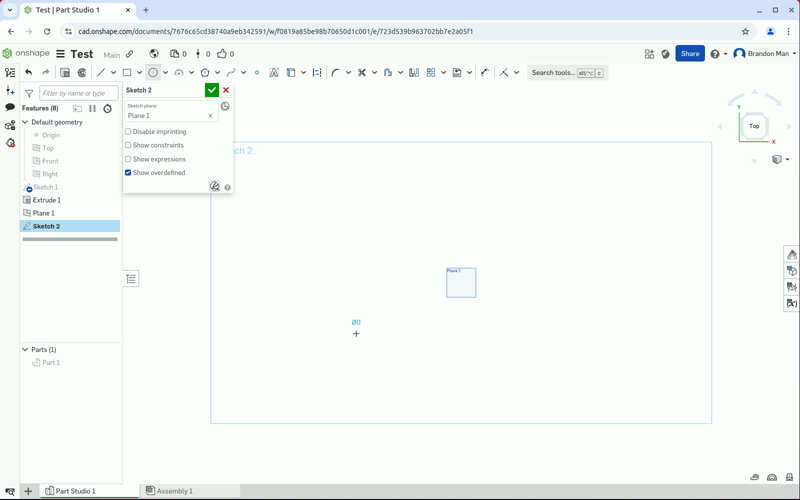
mouse_move(361, 333)
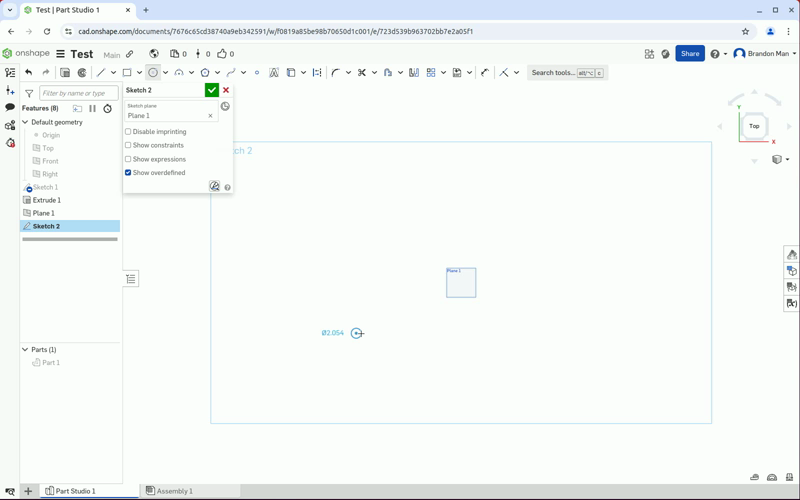
click(361, 333)
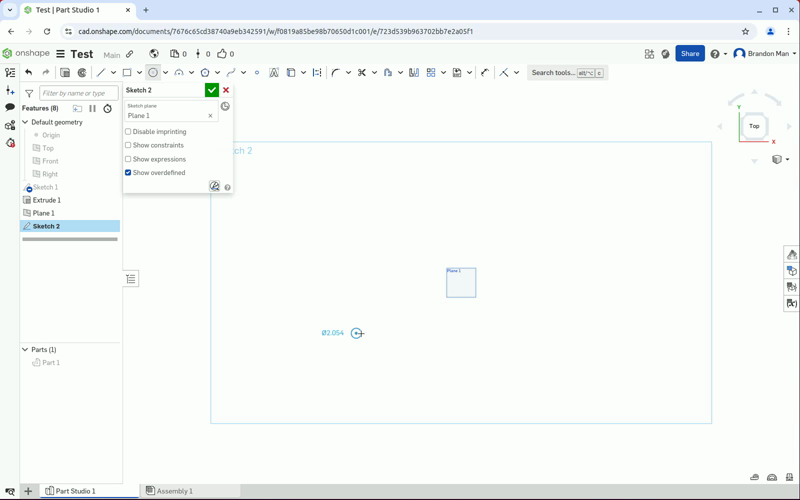
key(esc)
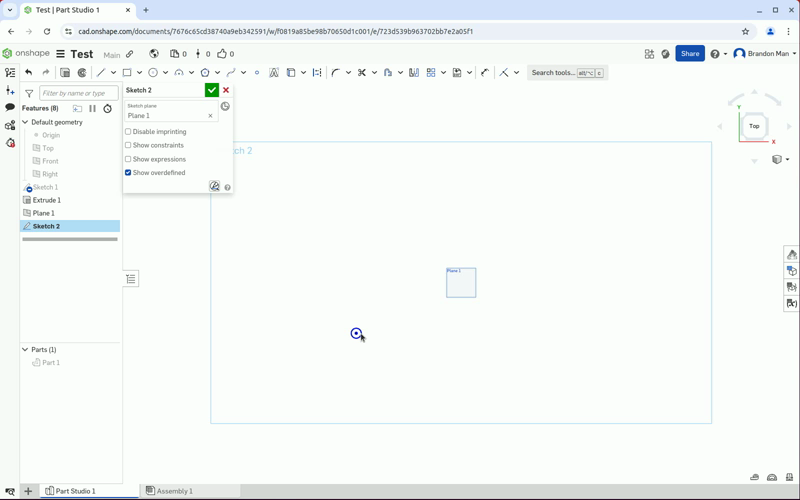
mouse_move(354, 332)
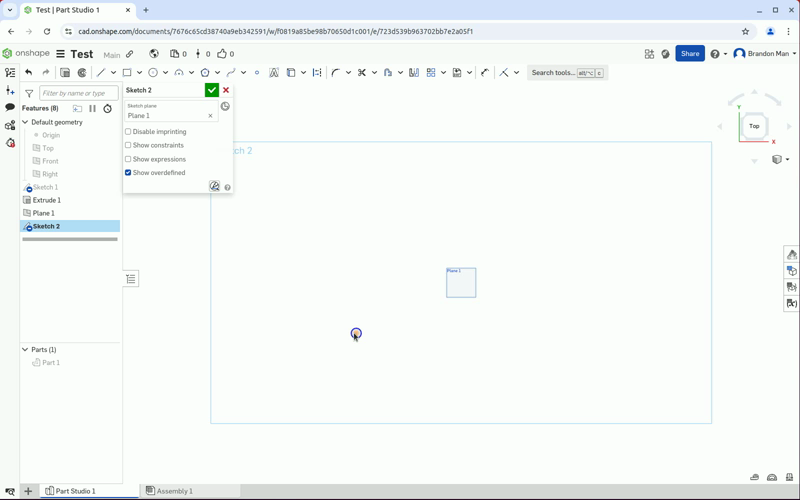
scroll(6)
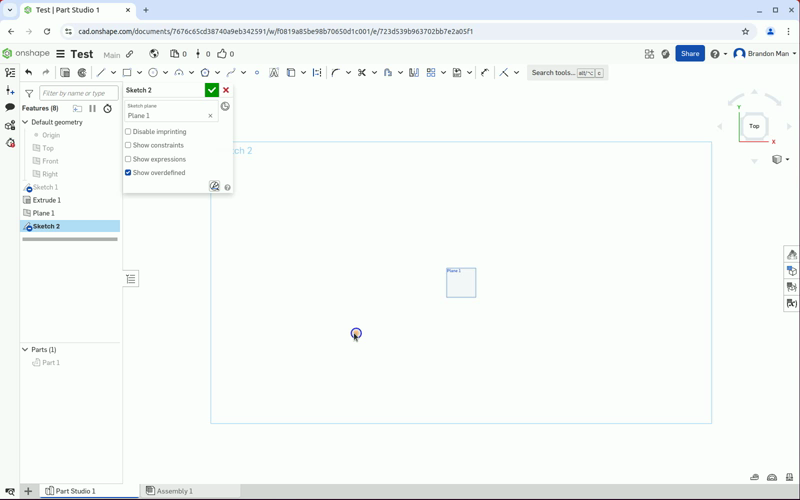
scroll(6)
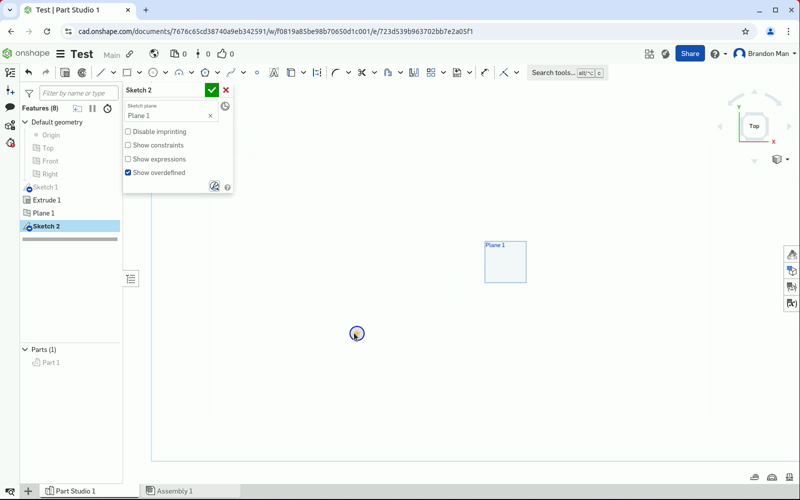
scroll(6)
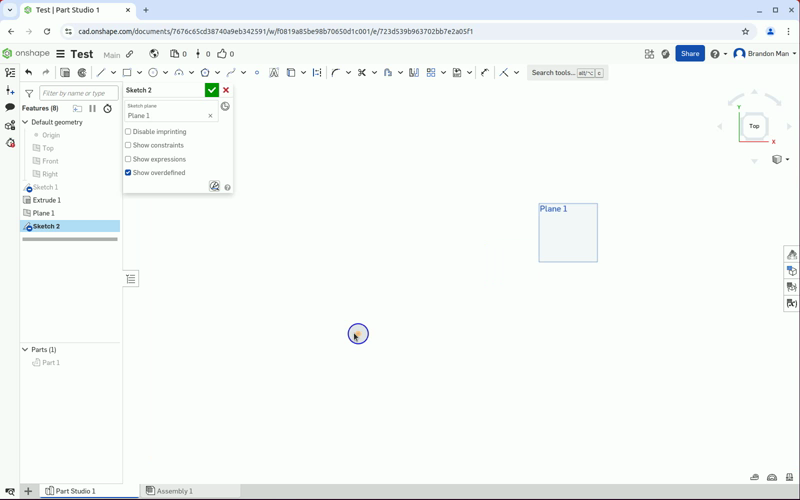
scroll(6)
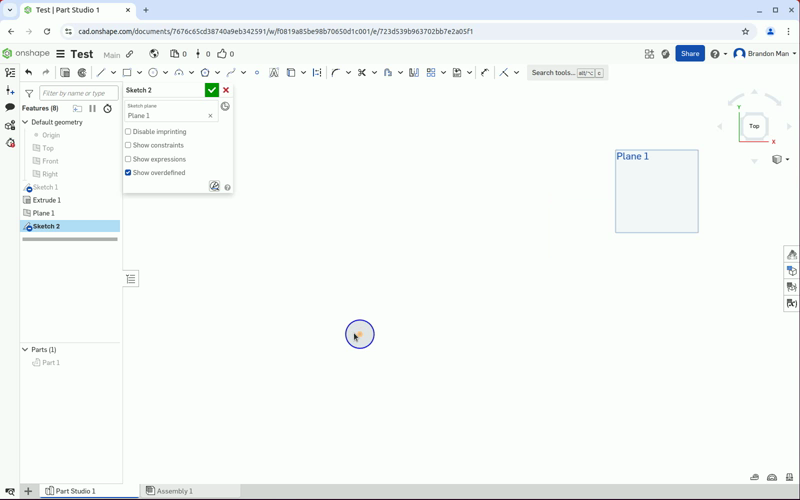
scroll(6)
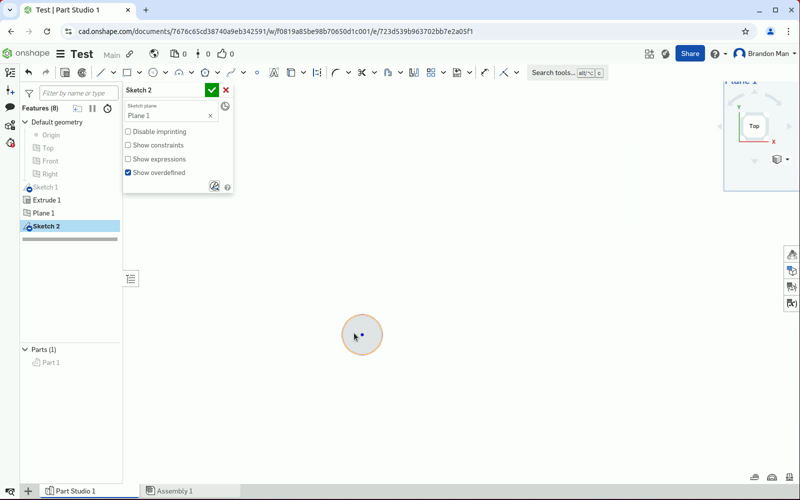
scroll(6)
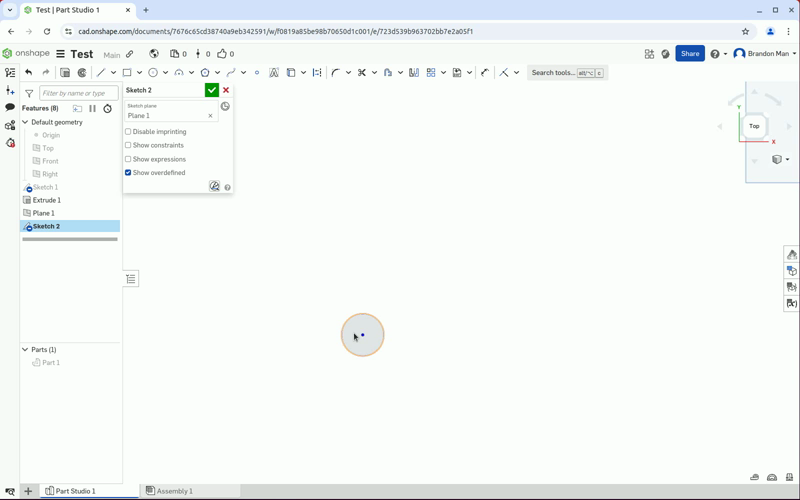
scroll(6)
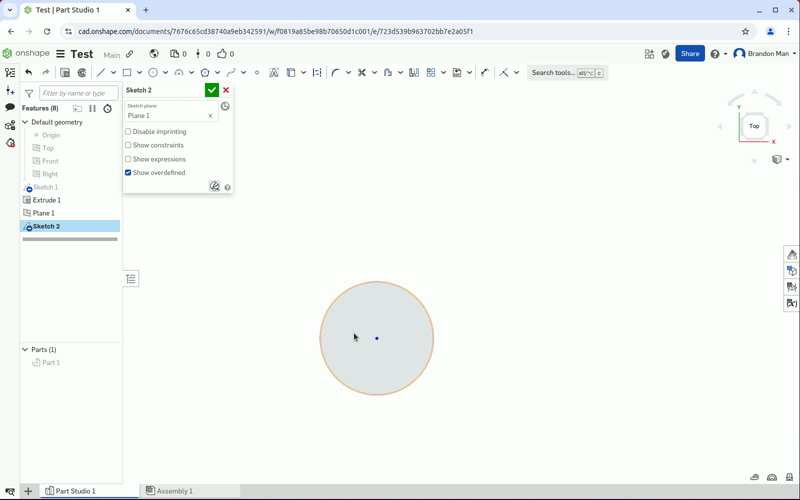
click(354, 332)
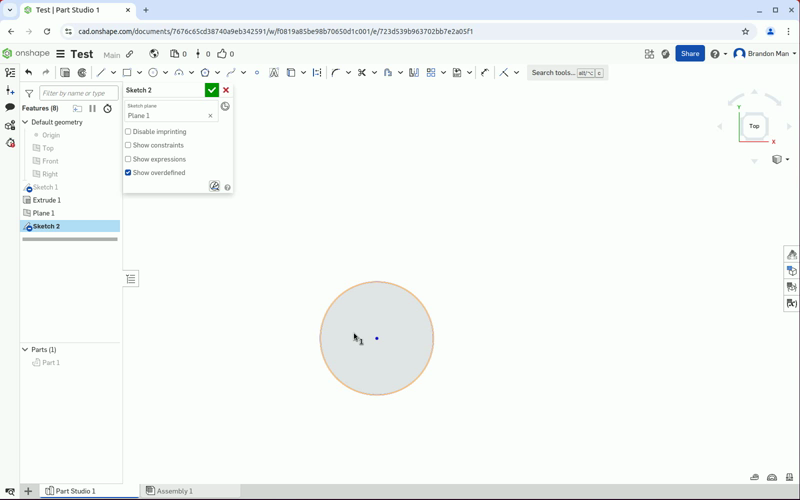
scroll(-6)
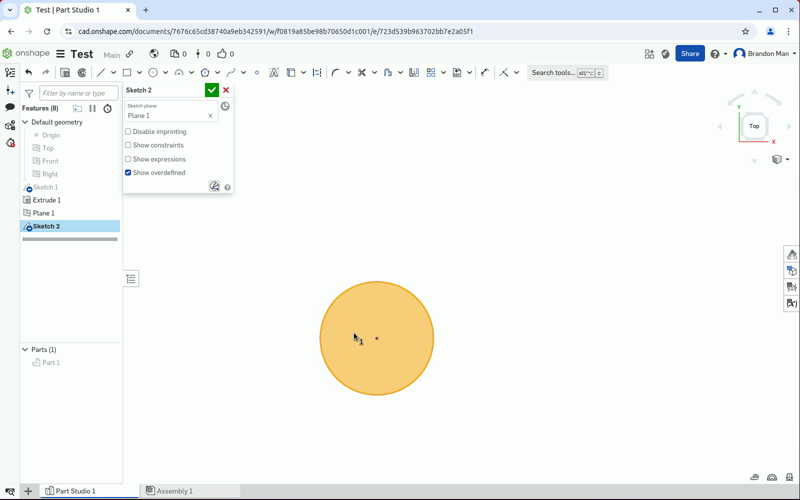
scroll(-6)
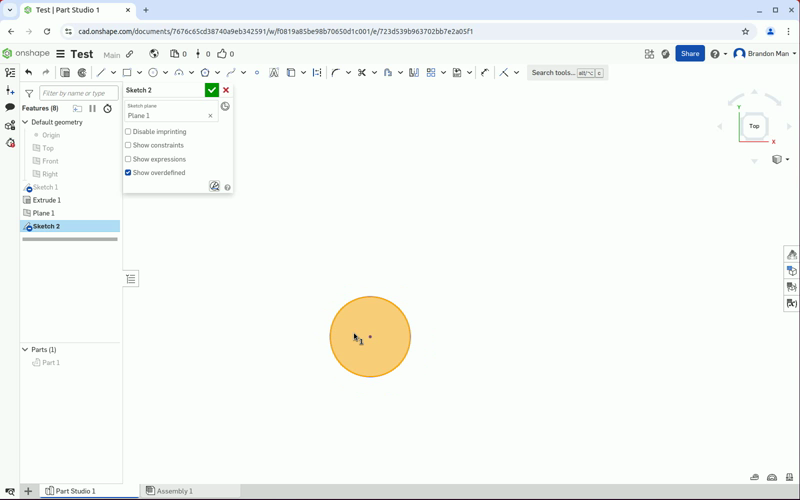
scroll(-6)
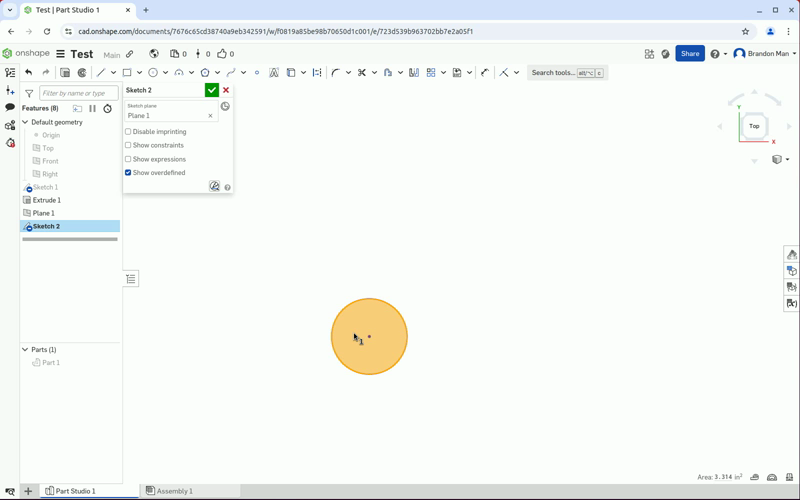
scroll(-6)
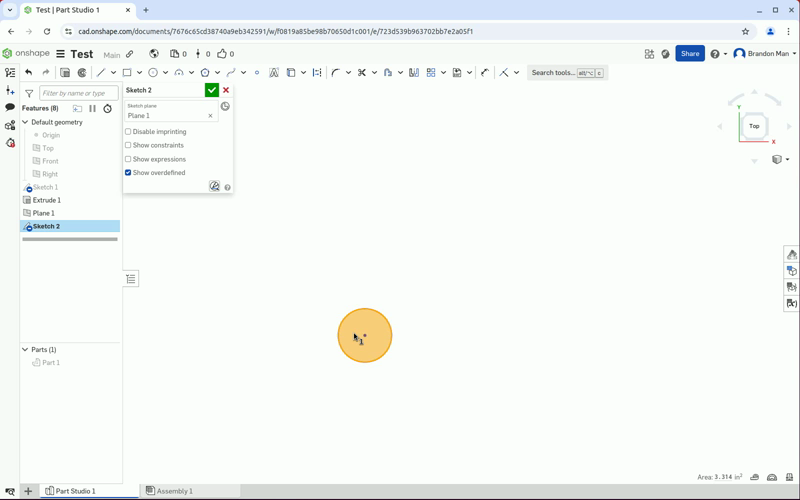
scroll(-6)
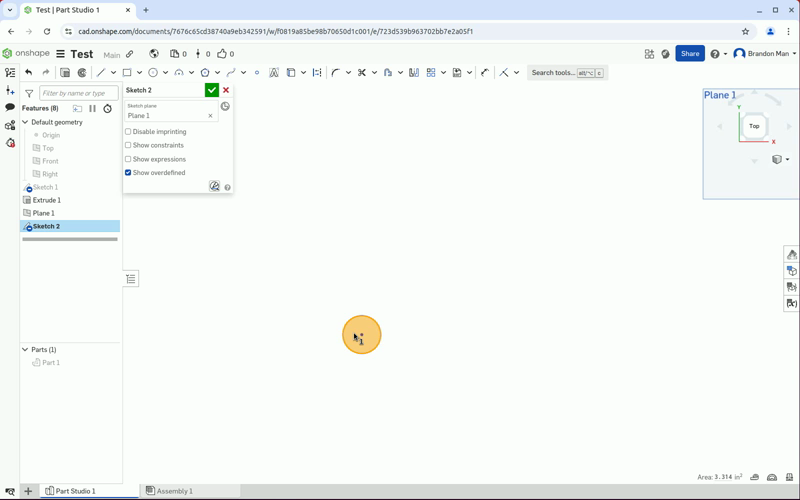
scroll(-6)
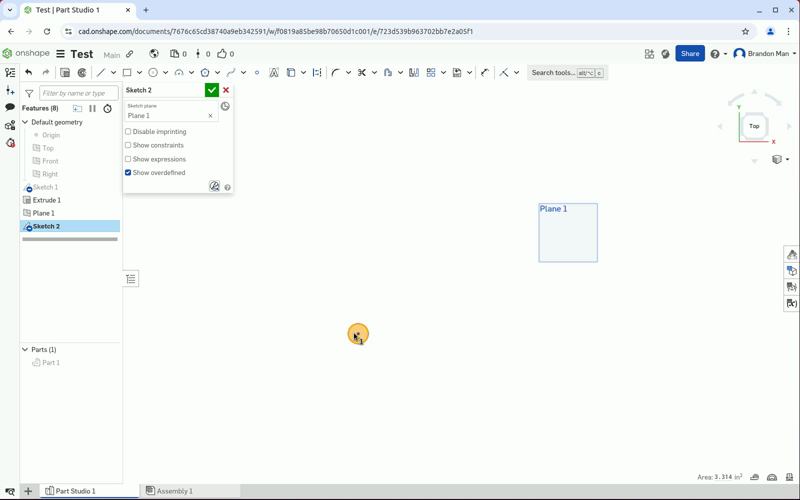
scroll(-6)
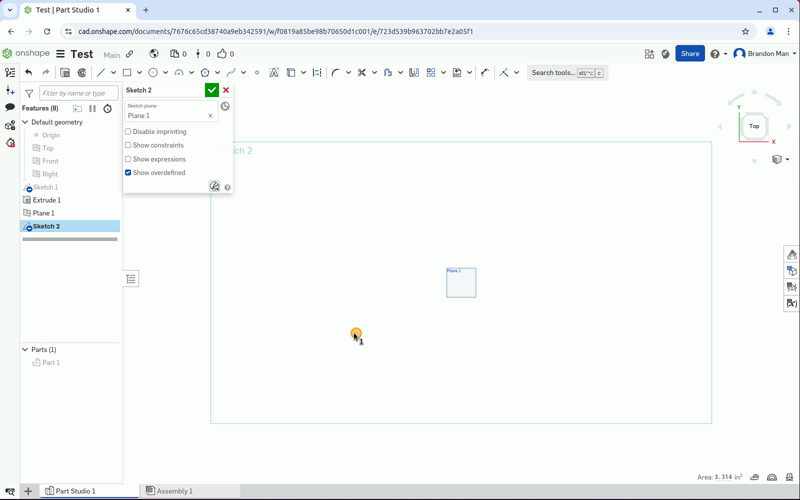
mouse_move(73, 352)
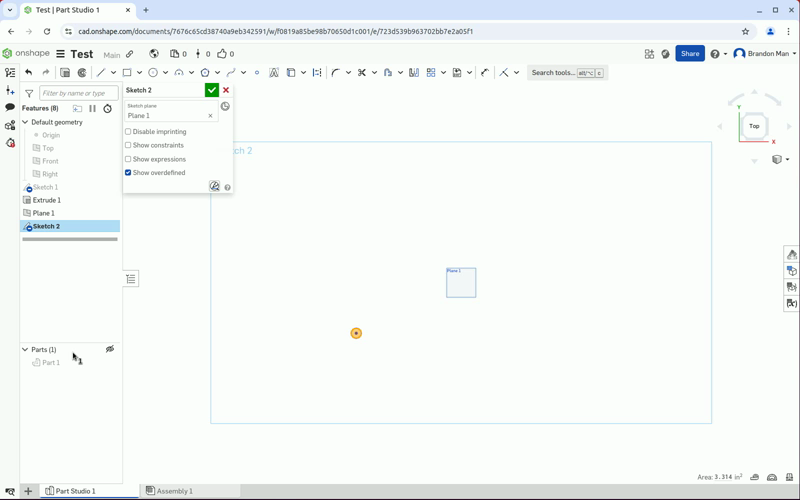
key(shift+y)
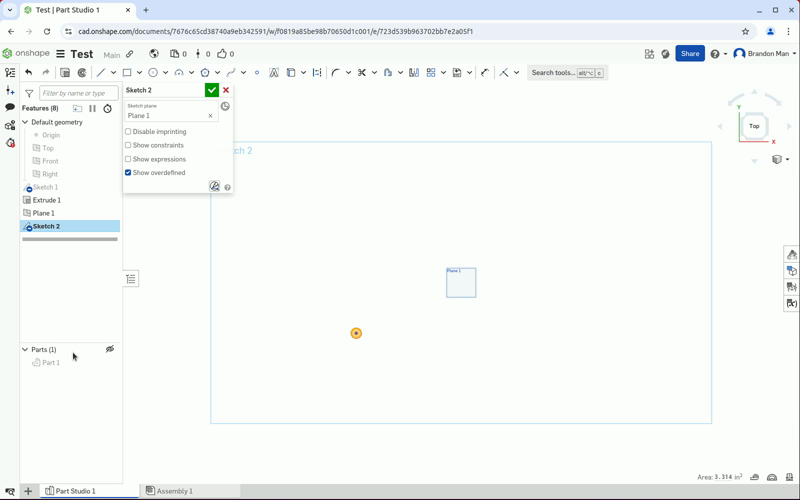
key(shift+e)
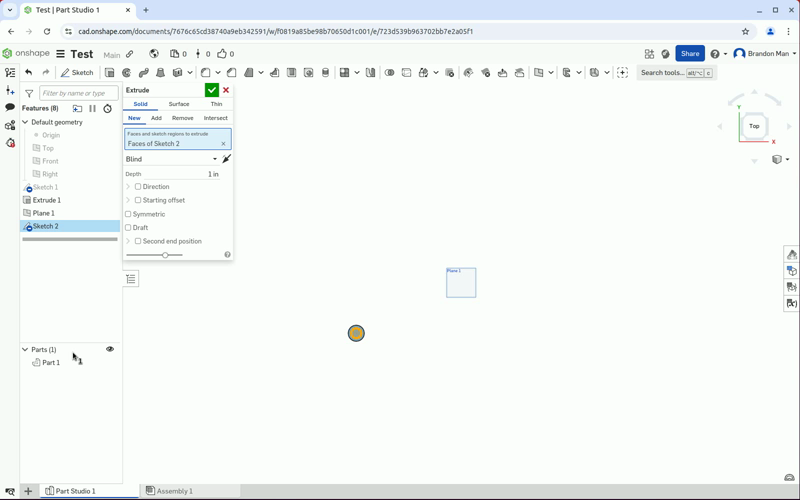
mouse_move(143, 106)
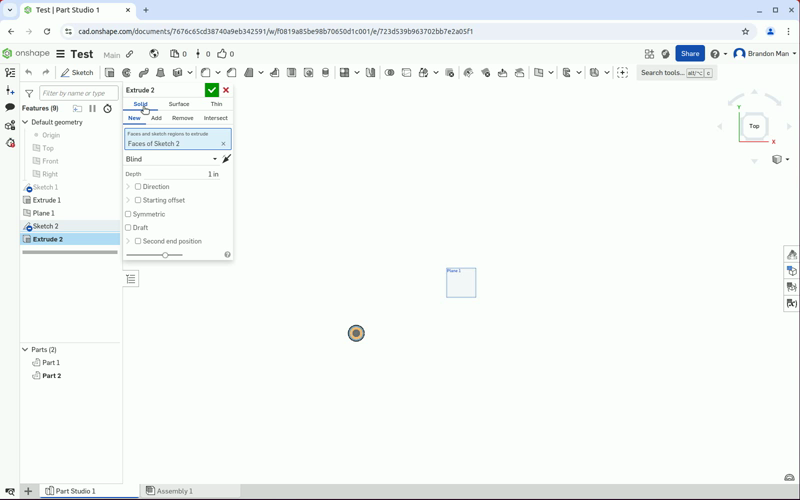
click(143, 106)
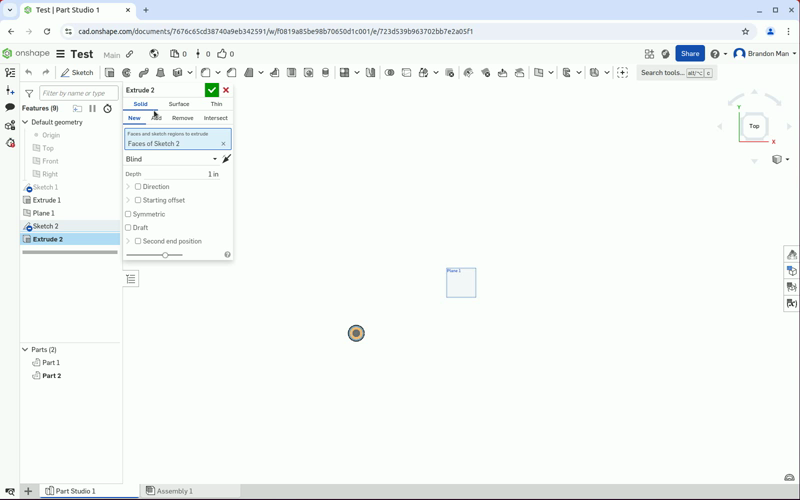
mouse_move(186, 120)
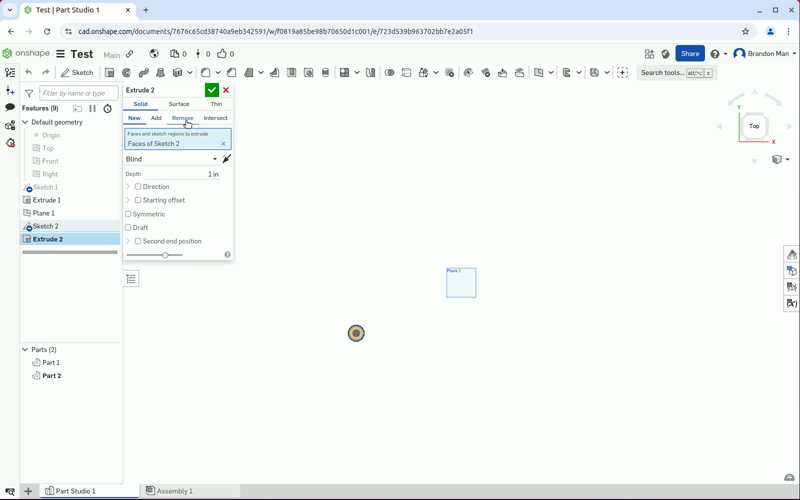
click(186, 120)
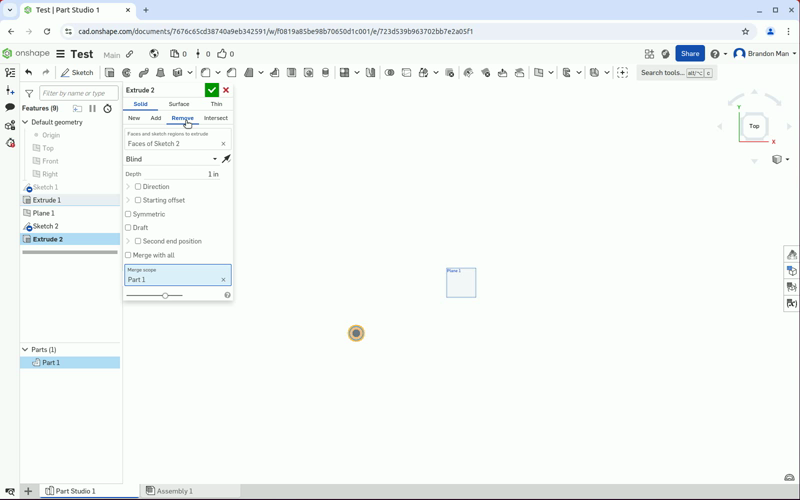
key(tab, 4)
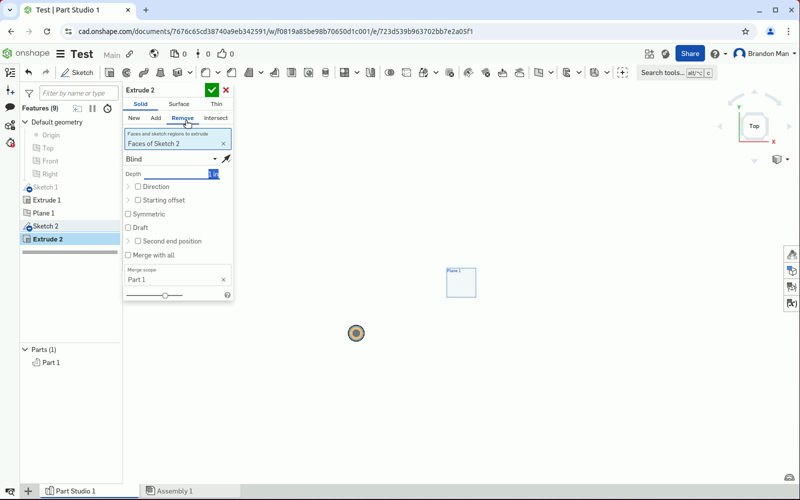
text(1.685)
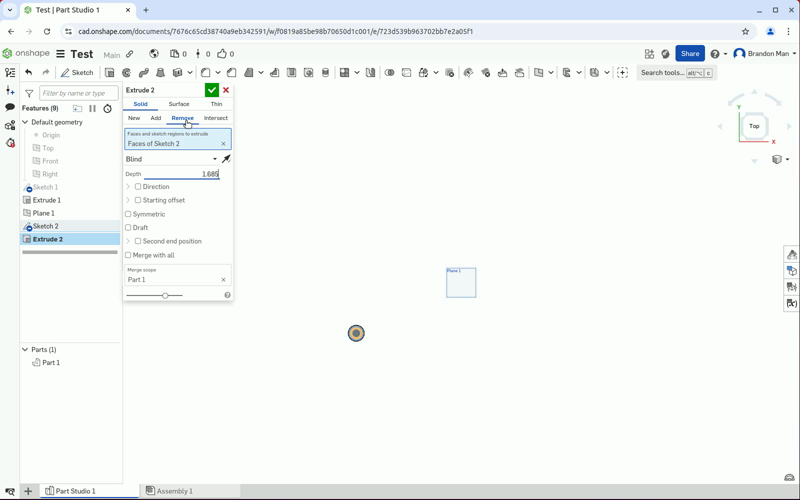
key(tab, 6)
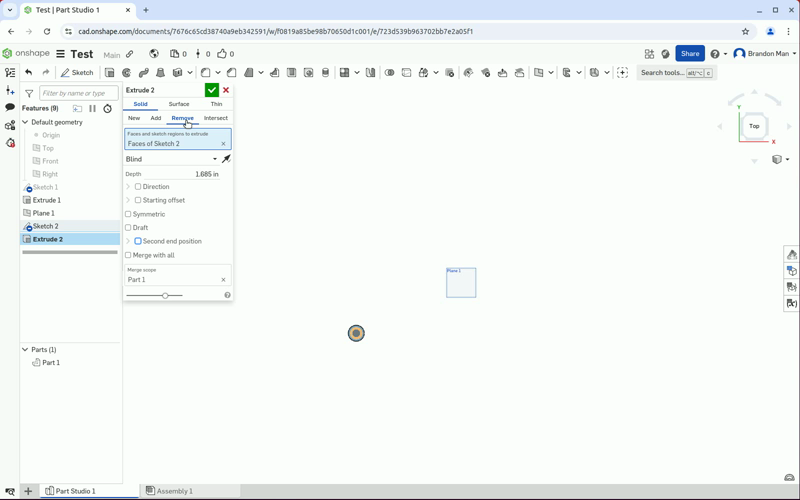
key(space)
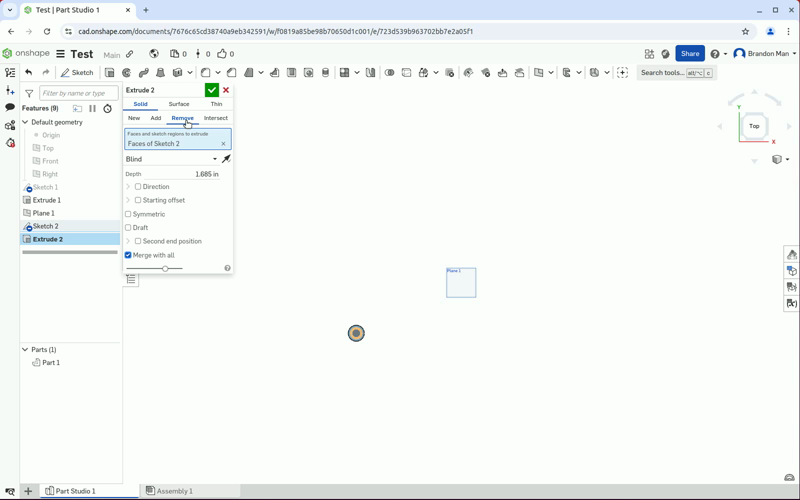
key(enter)
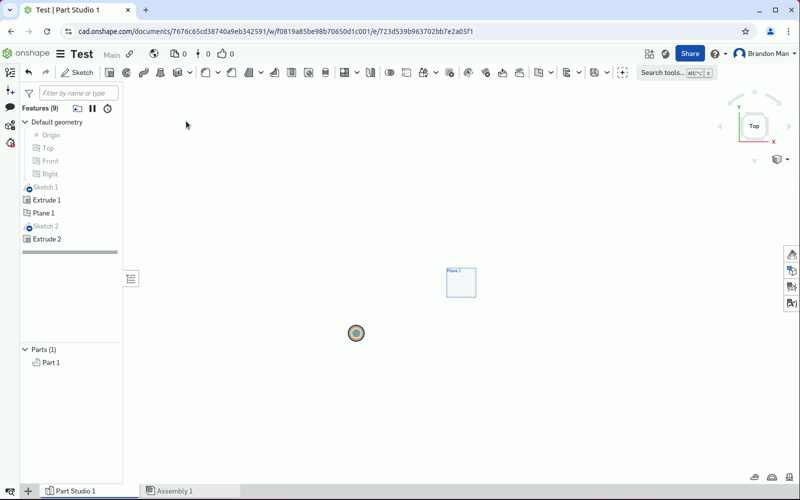
key(shift+h)
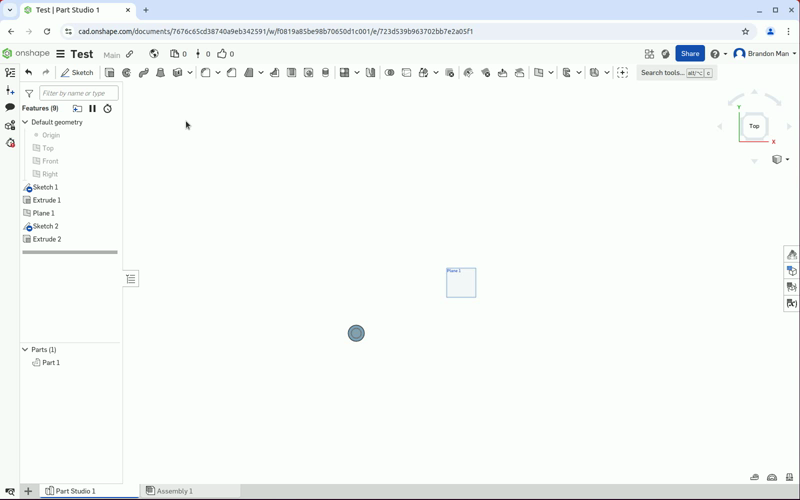
key(shift+h)
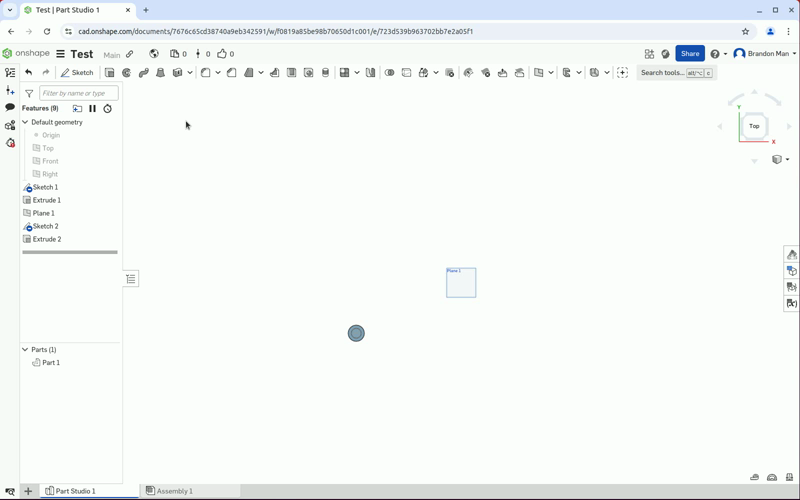
key(shift+7)
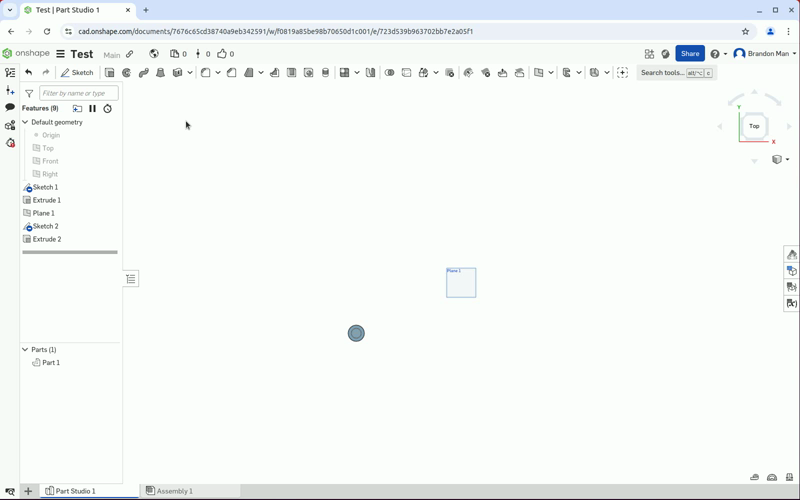
key(up, 3)
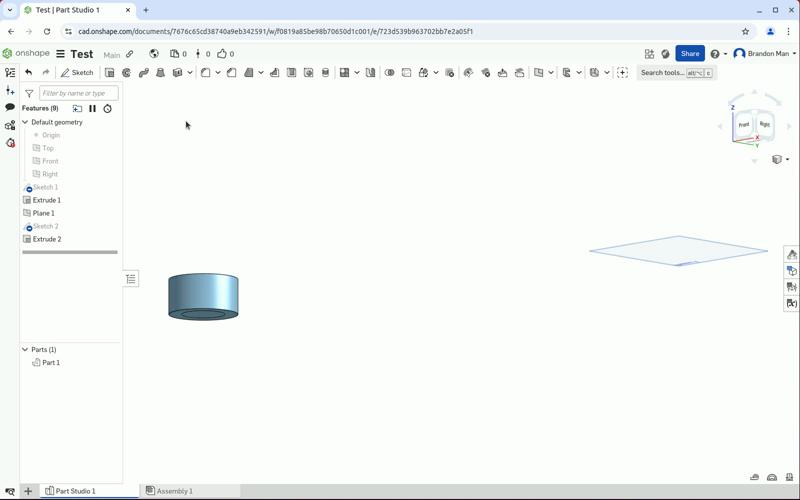
key(left, 3)
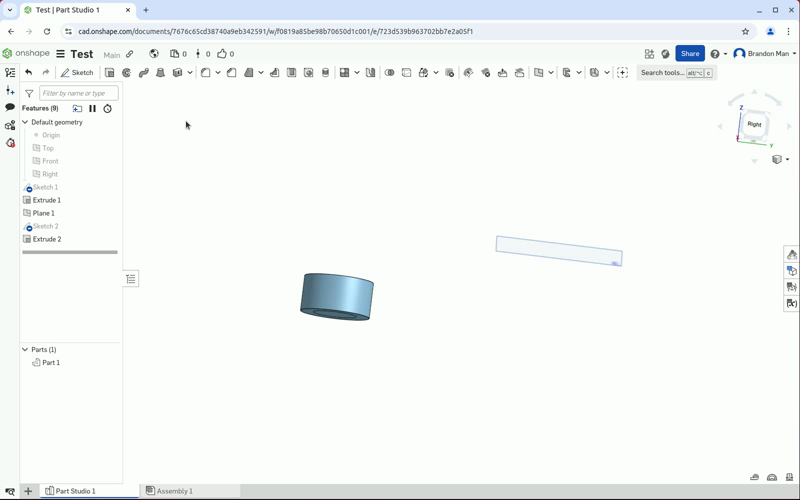
key(right, 3)
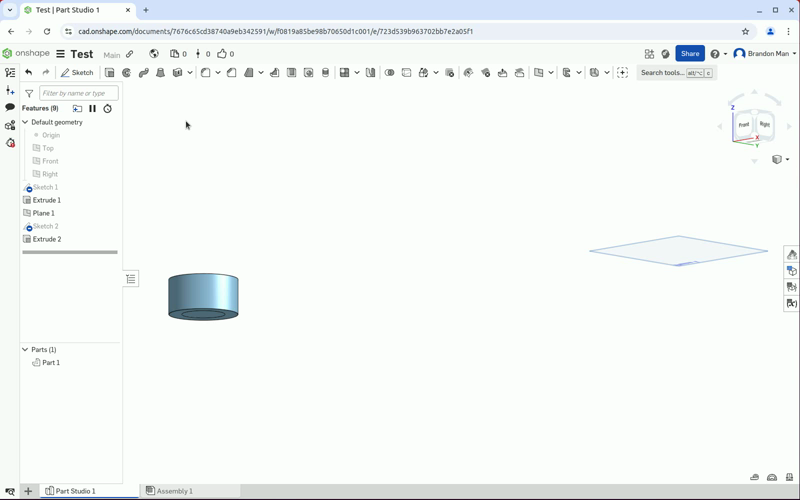
key(down, 3)
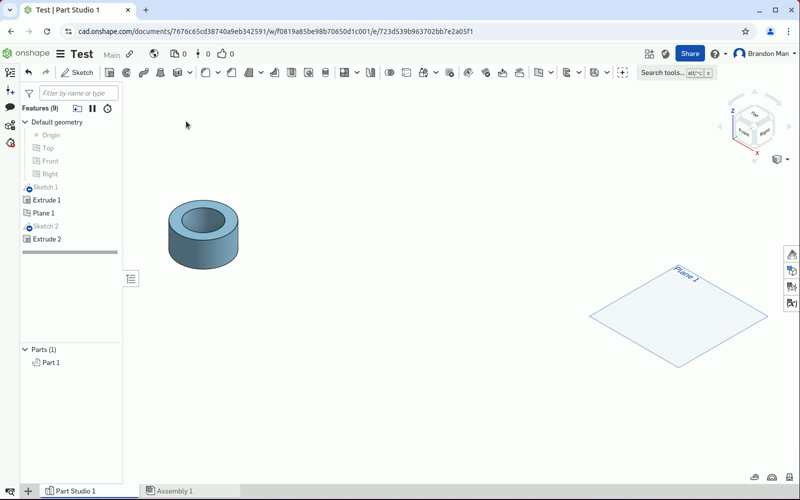
mouse_move(73, 189)
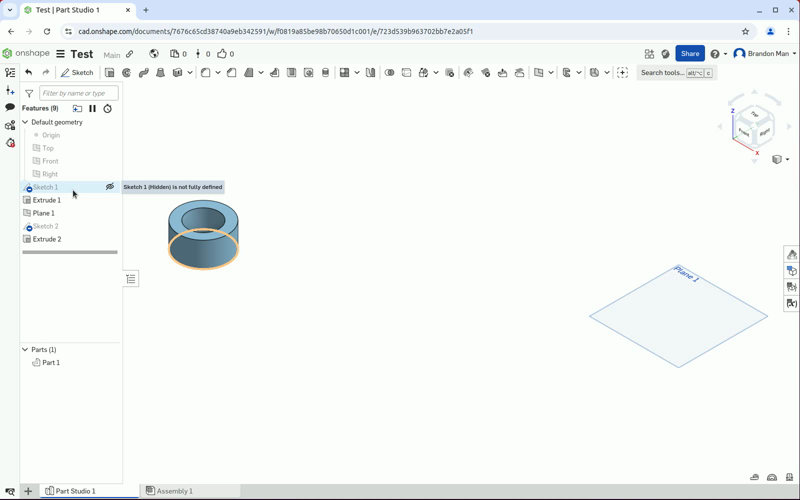
click(73, 189)